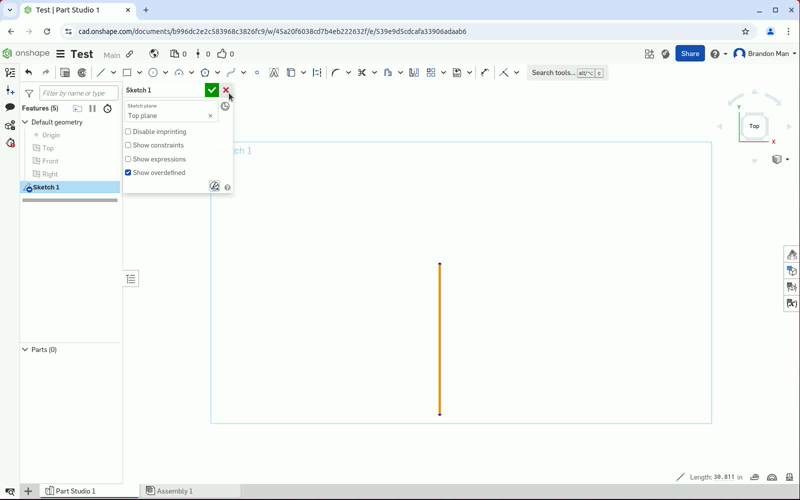
key(shift+h)
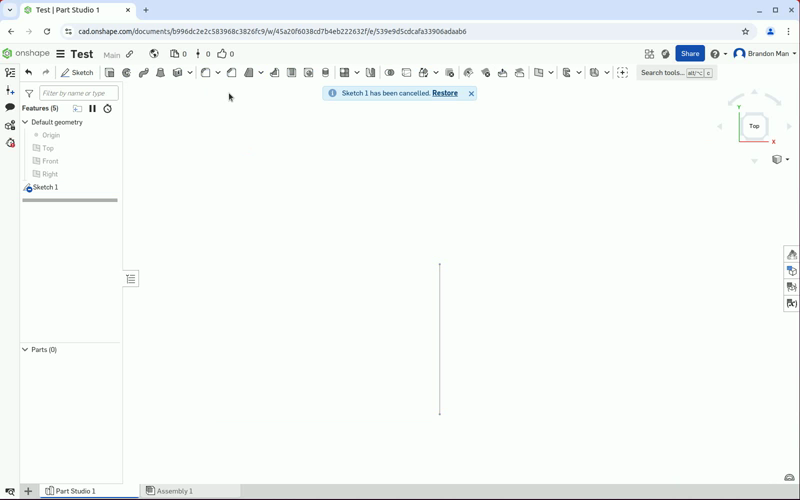
key(shift+s)
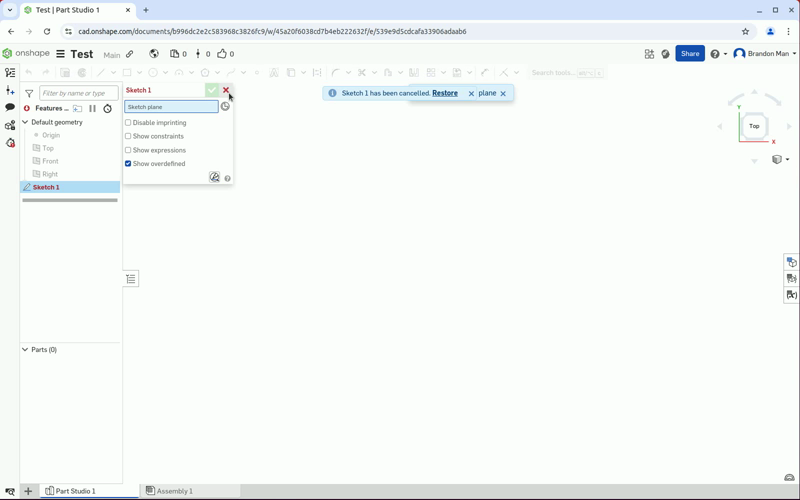
mouse_move(73, 150)
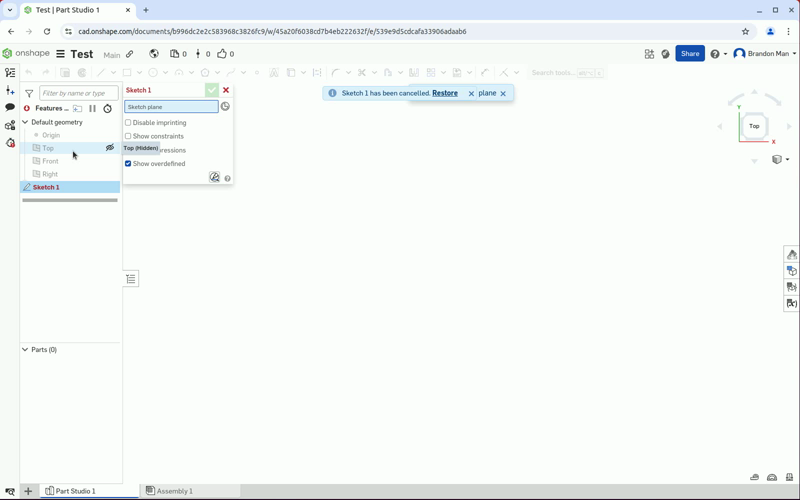
click(73, 150)
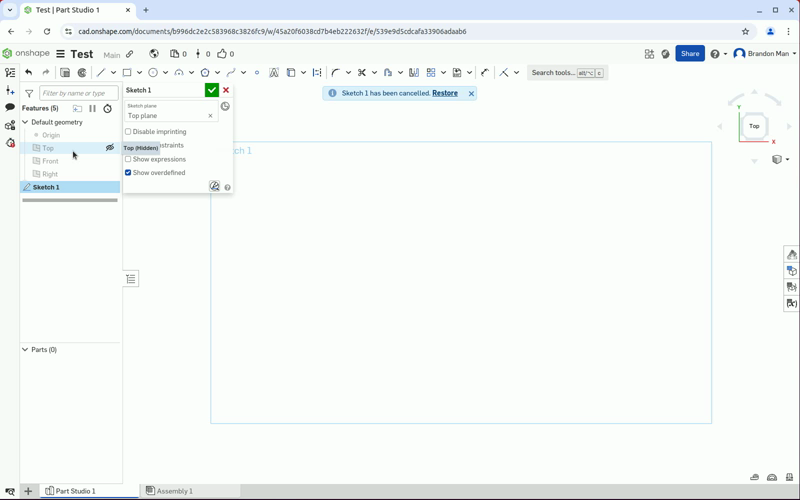
mouse_move(73, 352)
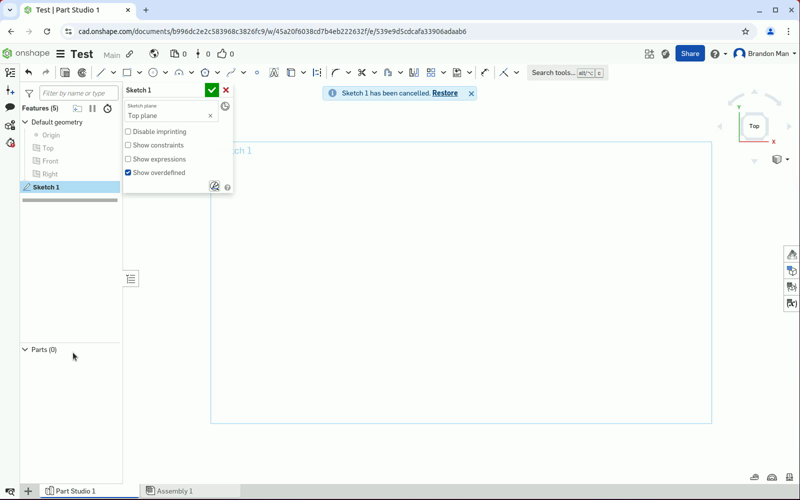
key(y)
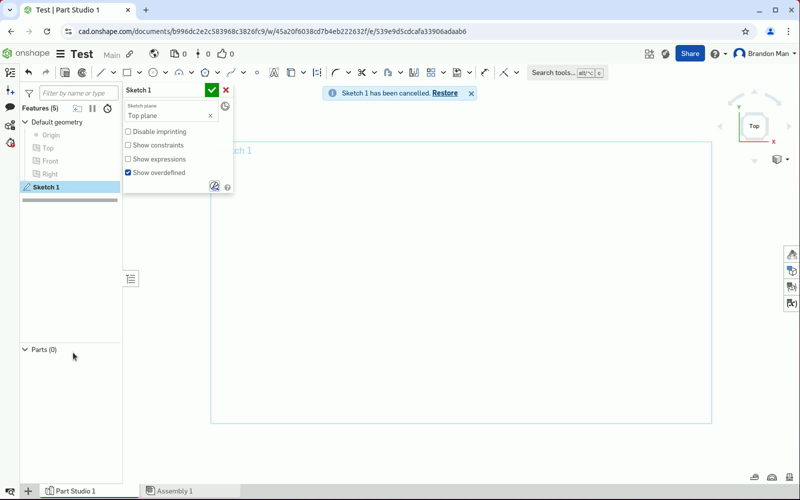
key(l)
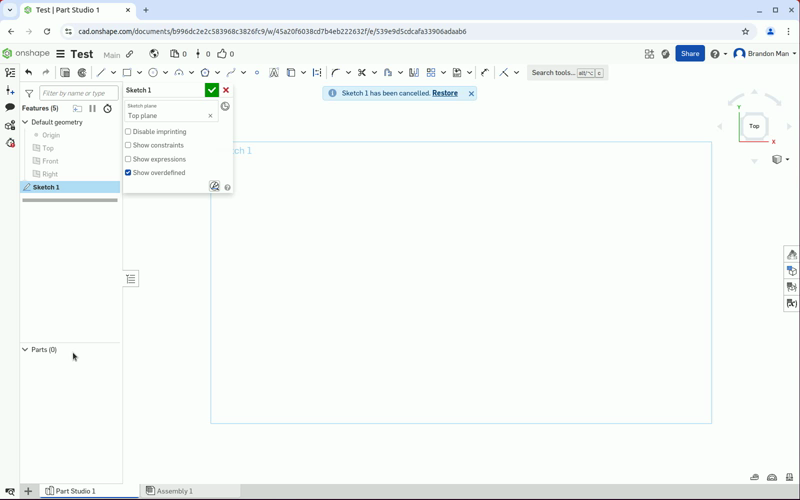
key_down(shift)
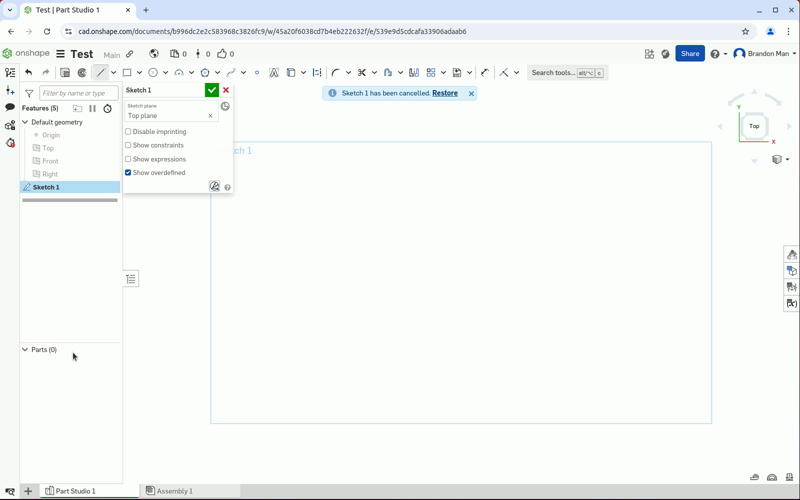
mouse_move(363, 309)
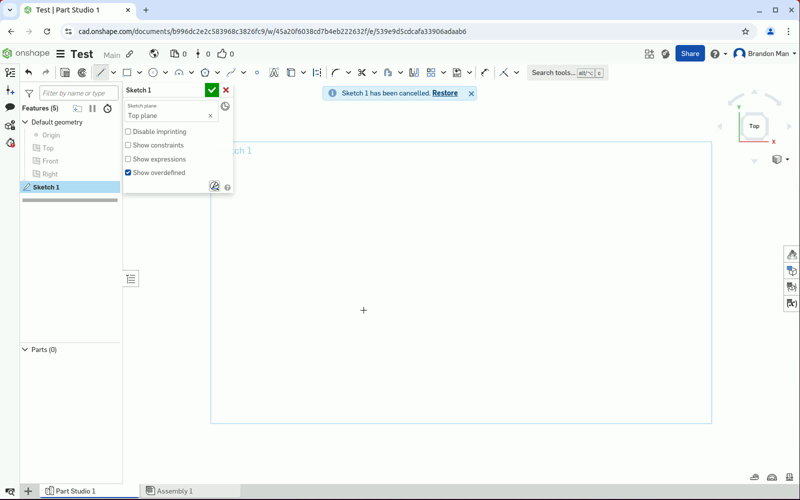
click(363, 309)
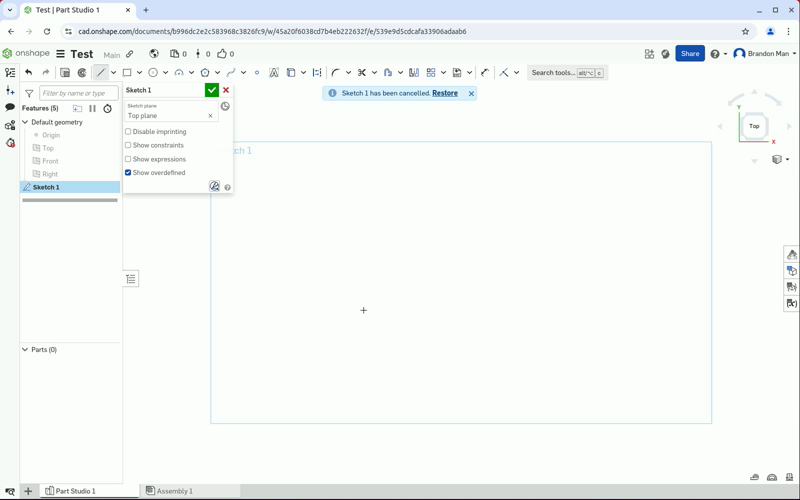
key_up(shift)
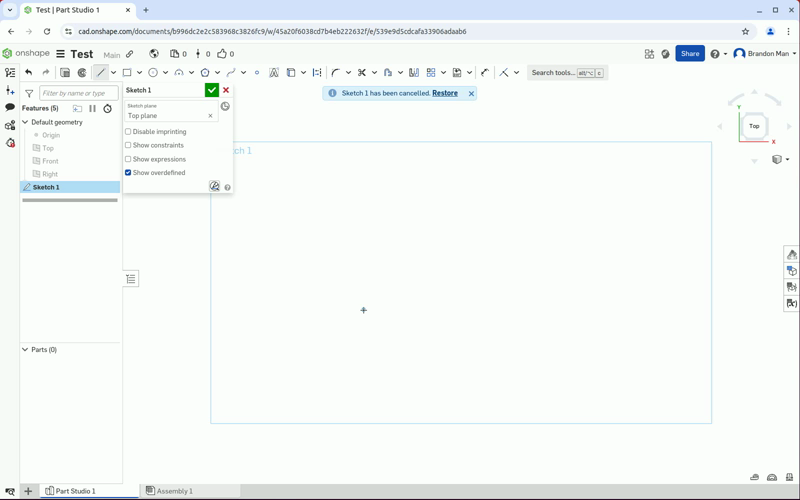
key_down(shift)
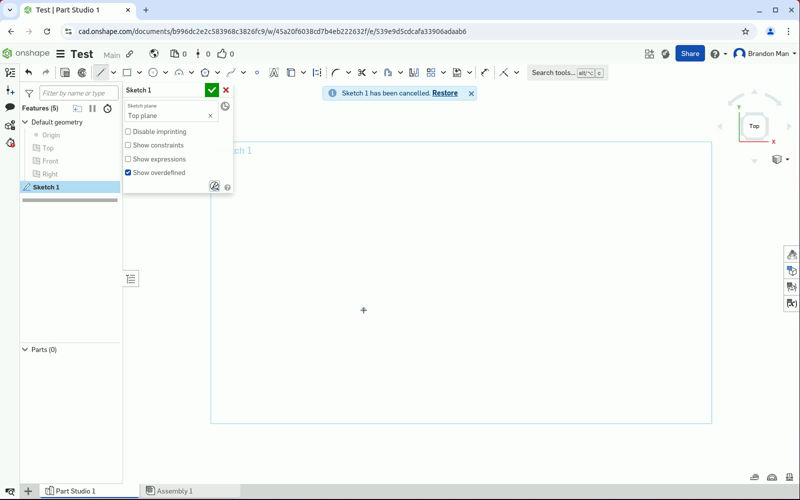
mouse_move(425, 345)
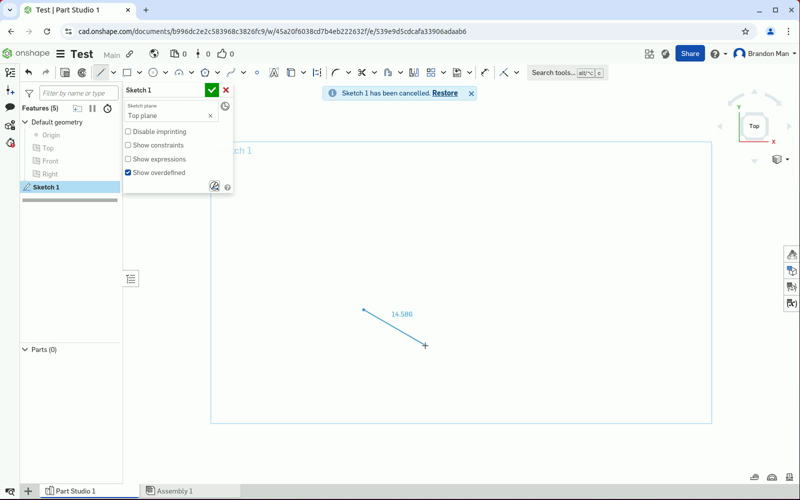
click(425, 345)
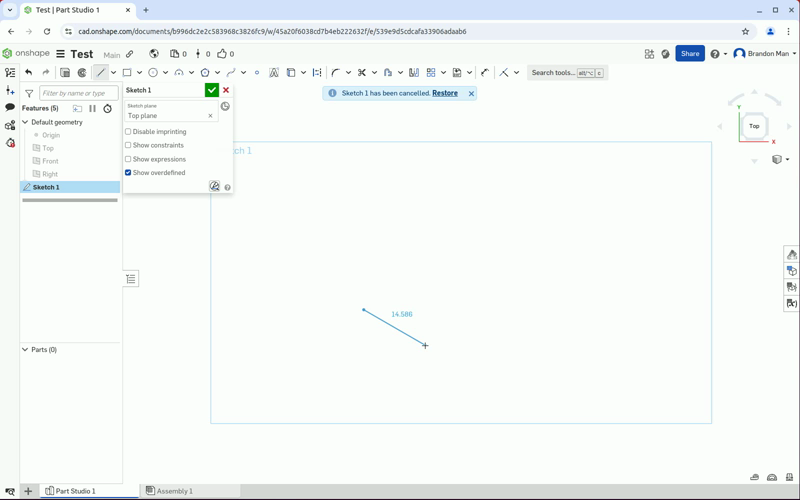
key_up(shift)
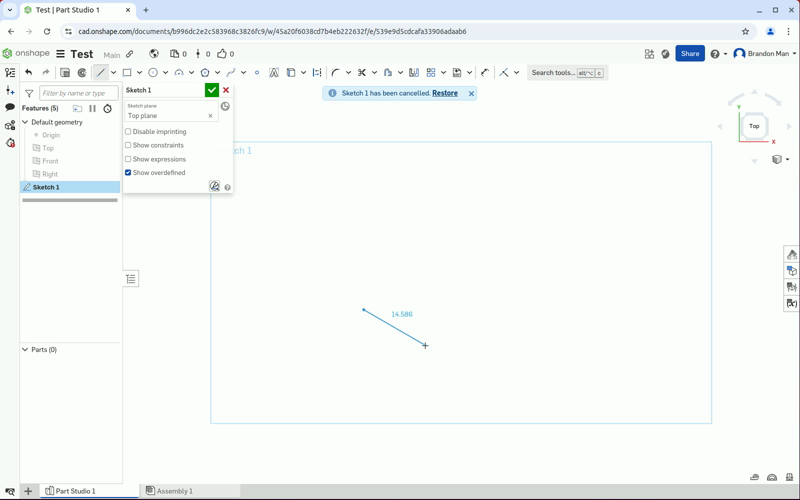
key(esc)
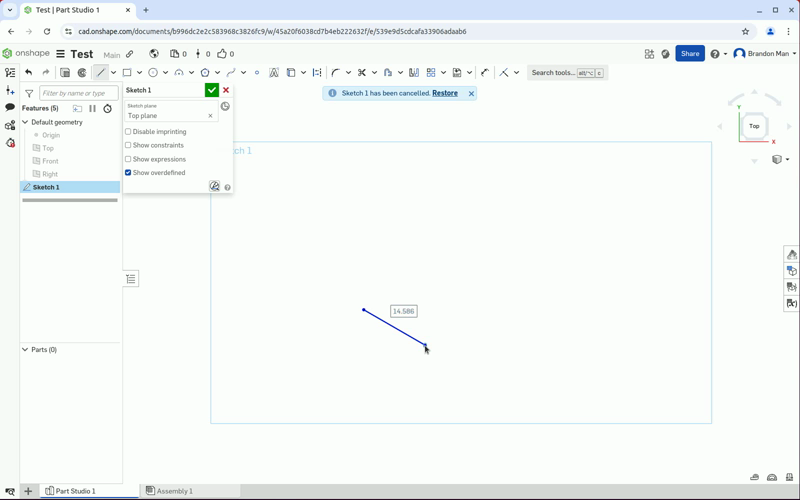
key(a)
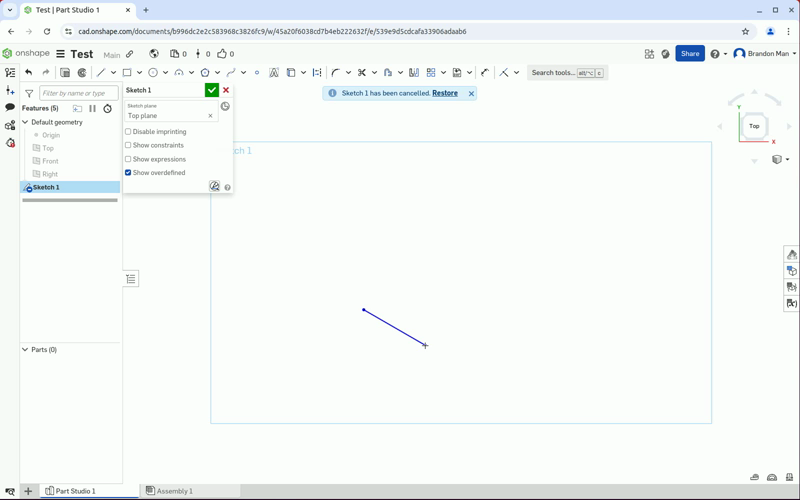
mouse_move(425, 345)
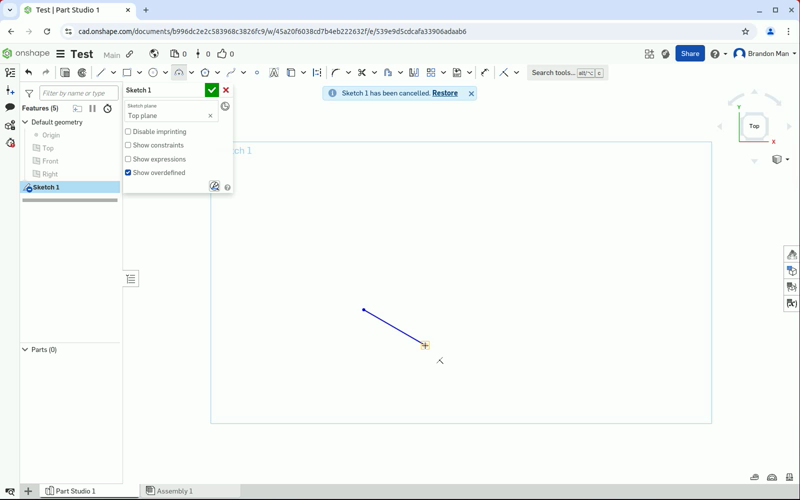
click(425, 345)
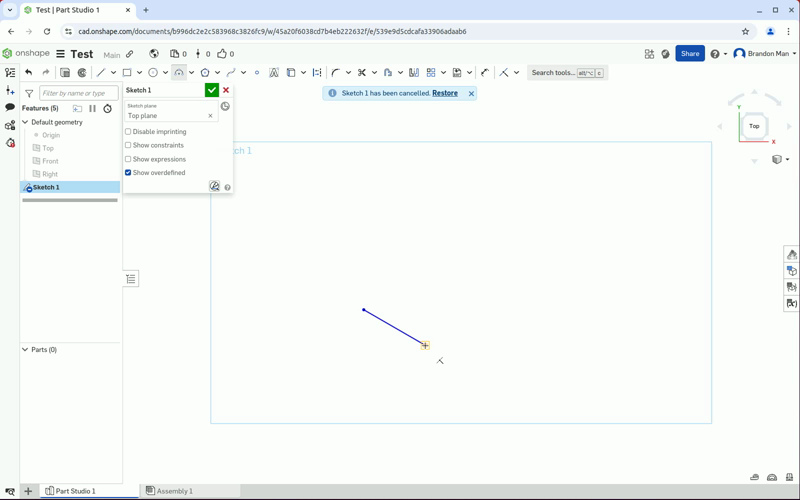
key_down(shift)
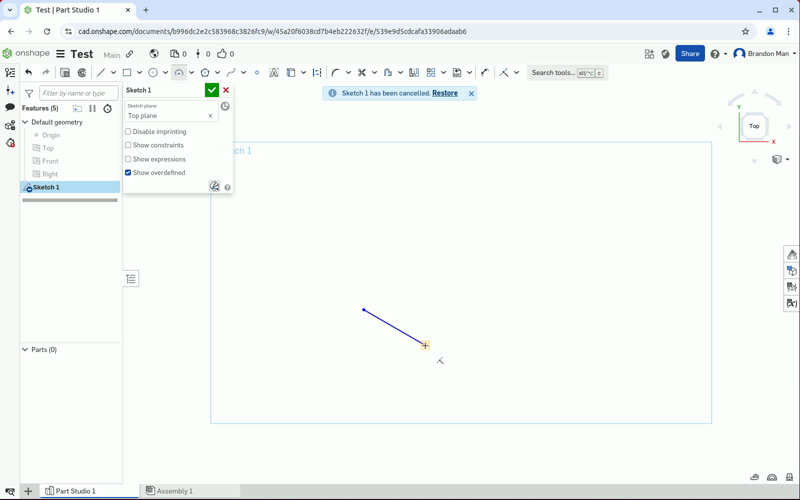
mouse_move(495, 345)
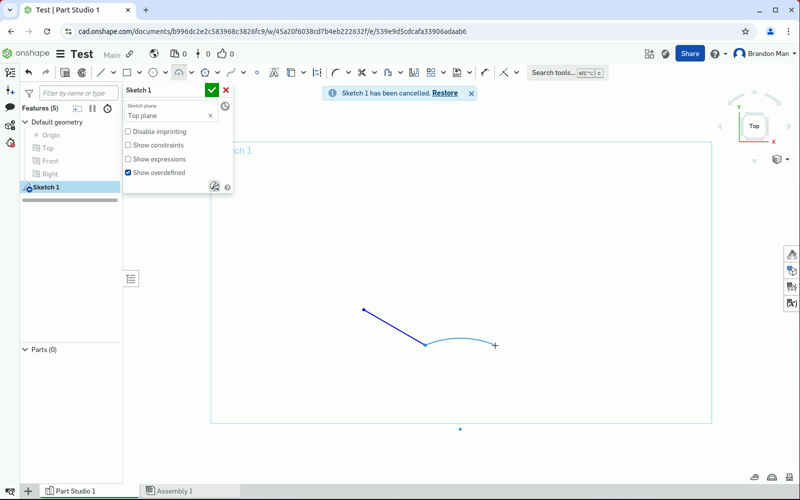
click(495, 345)
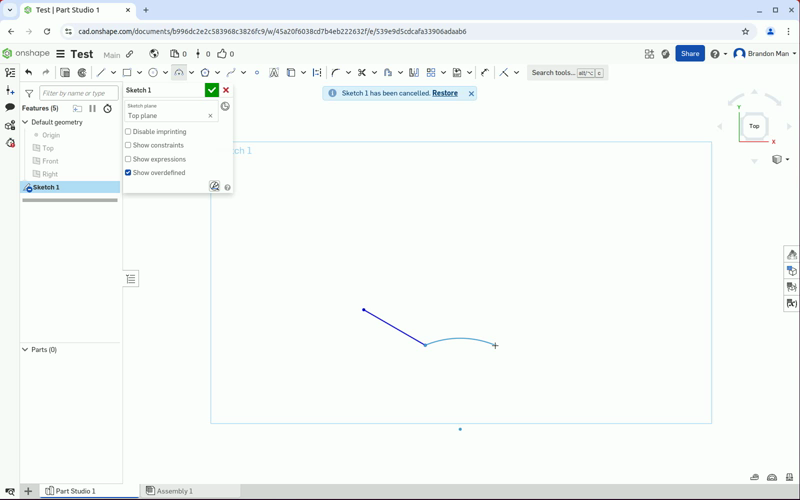
mouse_move(460, 354)
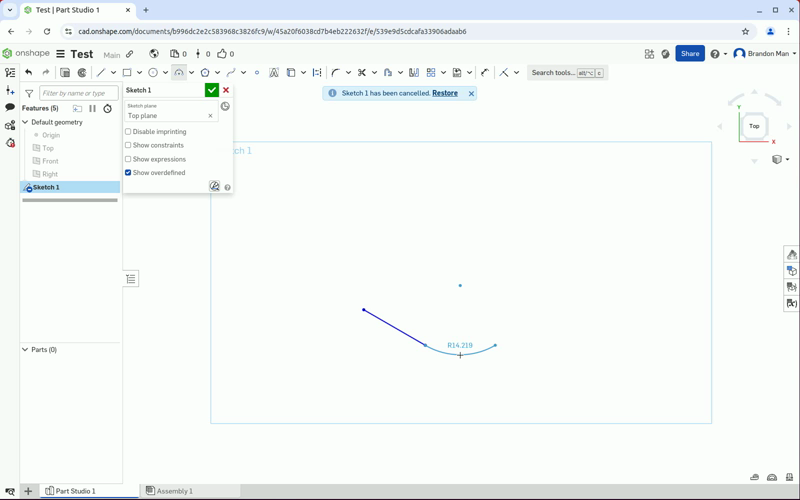
click(460, 354)
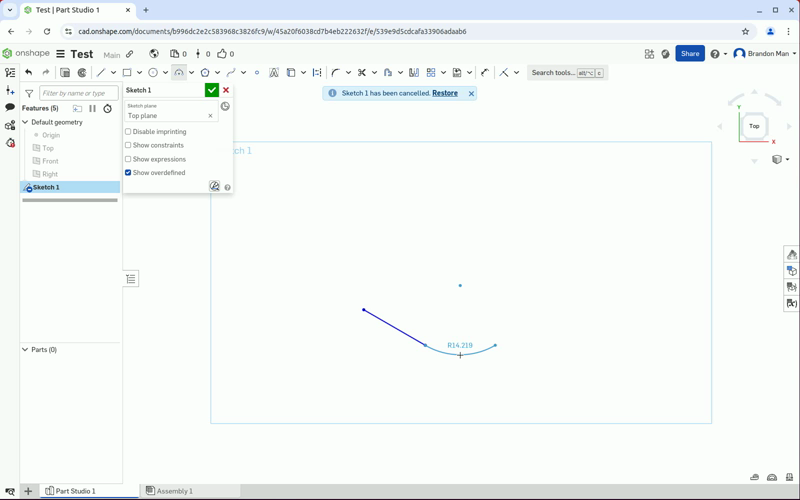
key_up(shift)
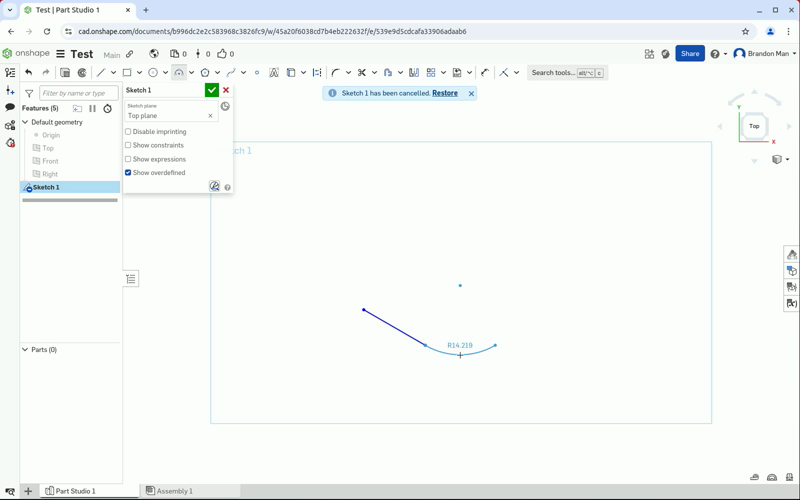
key(esc)
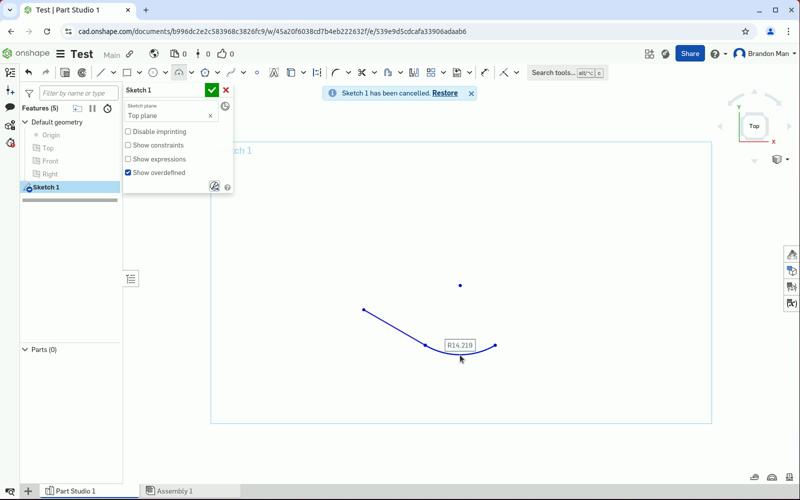
key(l)
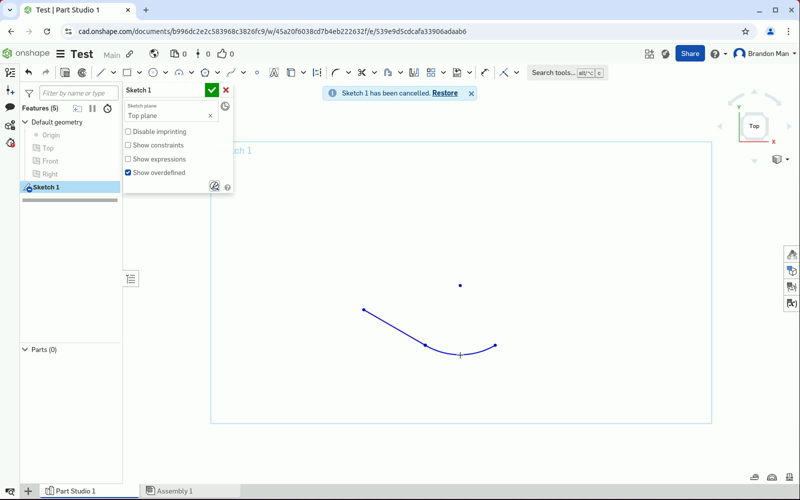
mouse_move(495, 345)
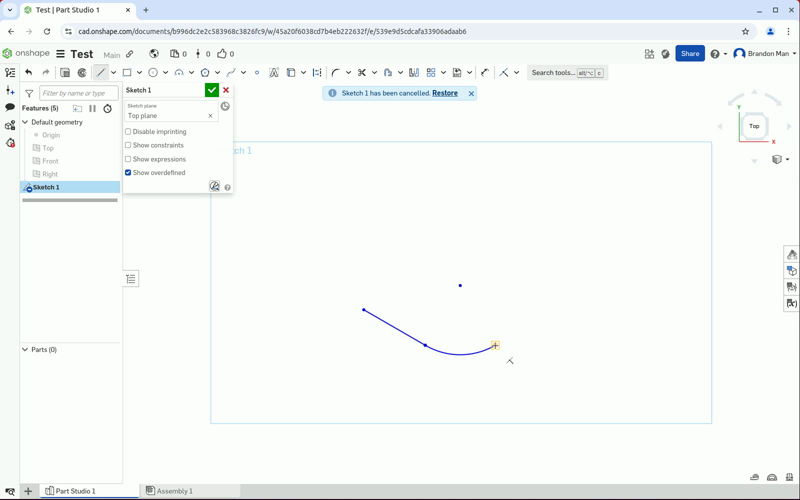
click(495, 345)
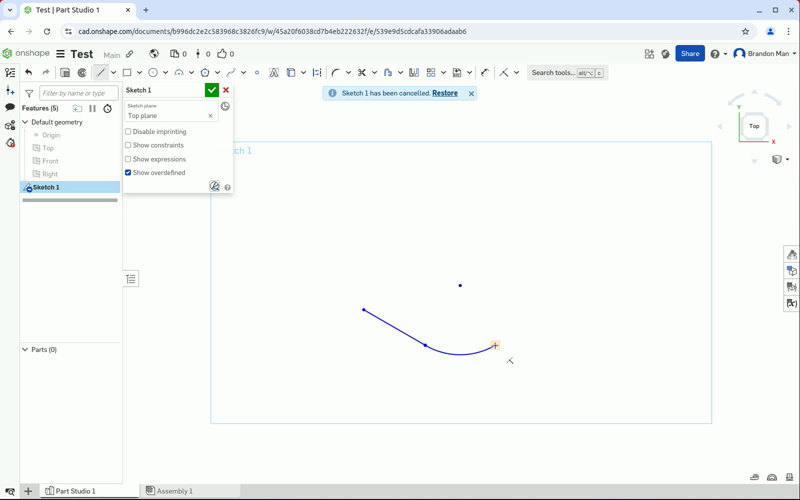
key_down(shift)
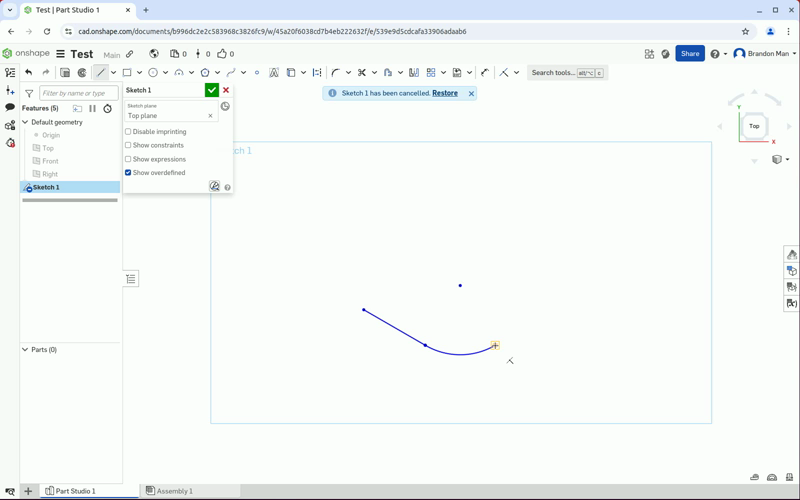
mouse_move(557, 309)
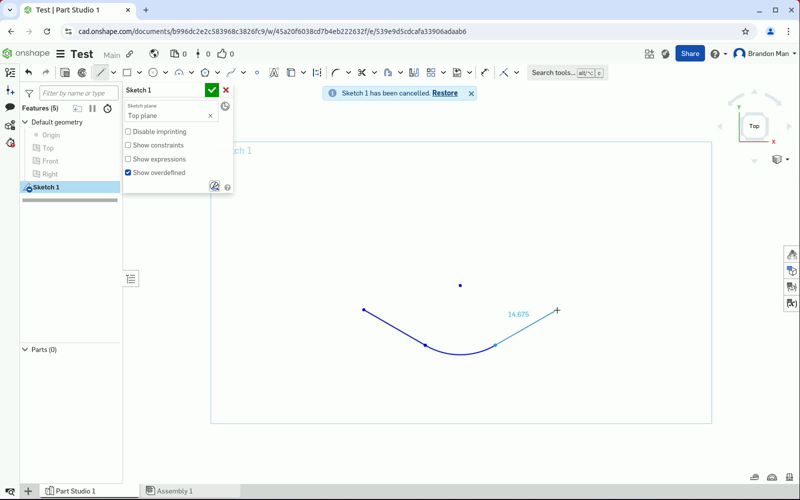
click(557, 309)
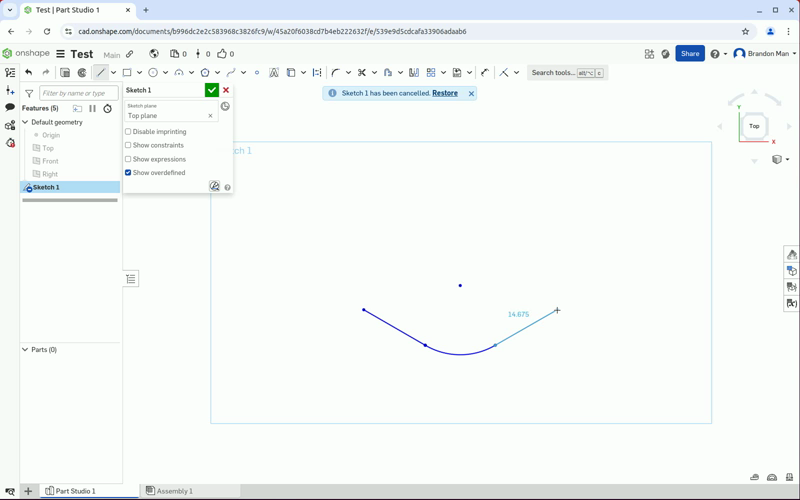
key_up(shift)
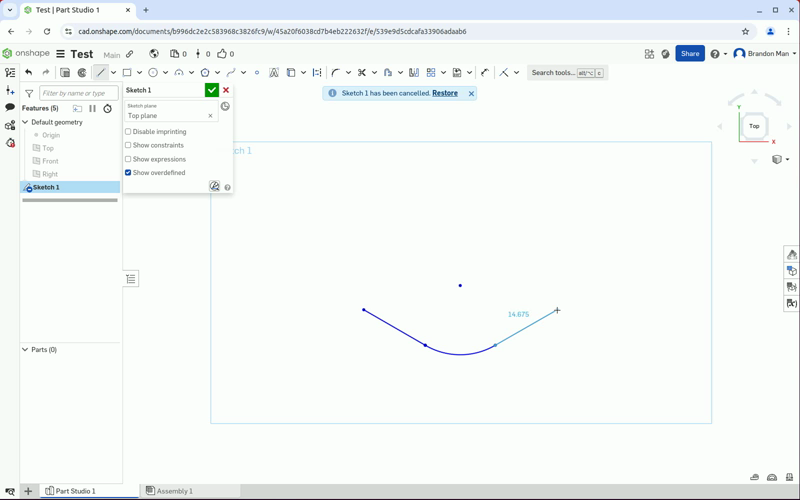
key(esc)
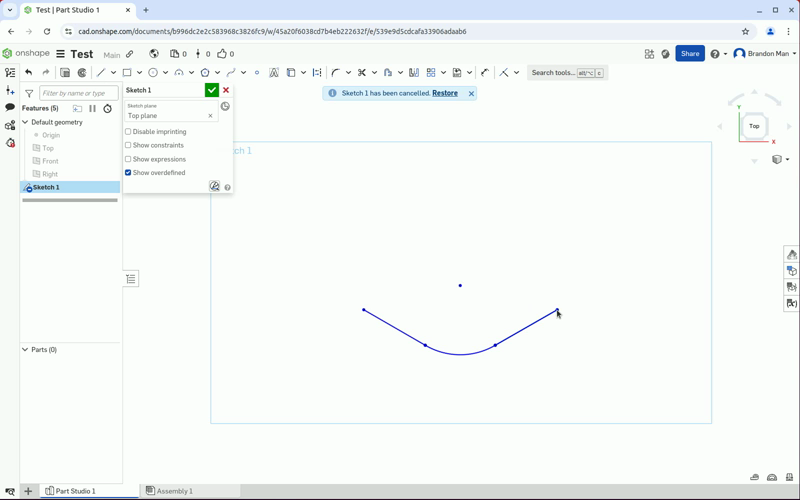
key(a)
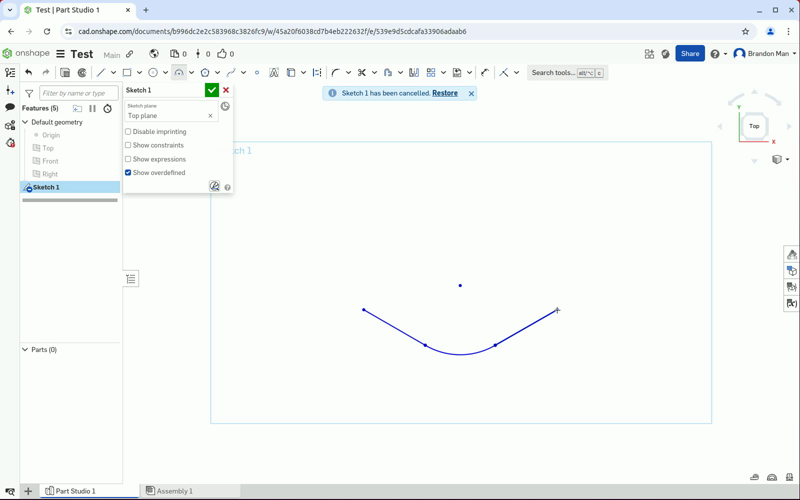
mouse_move(557, 309)
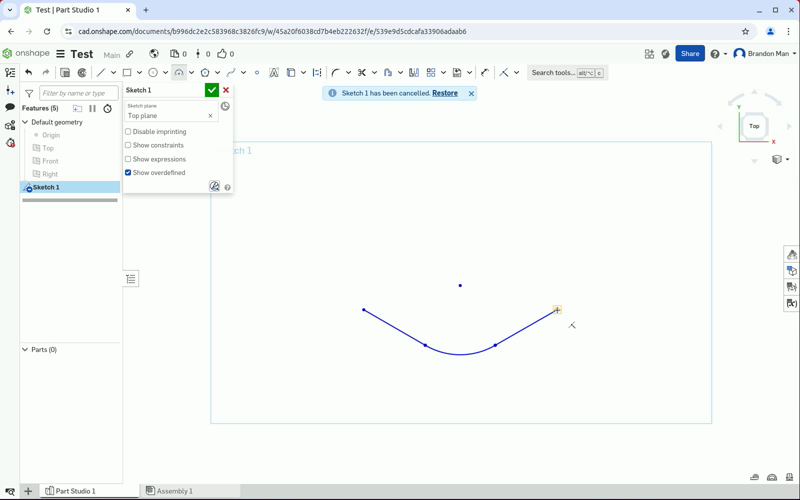
click(557, 309)
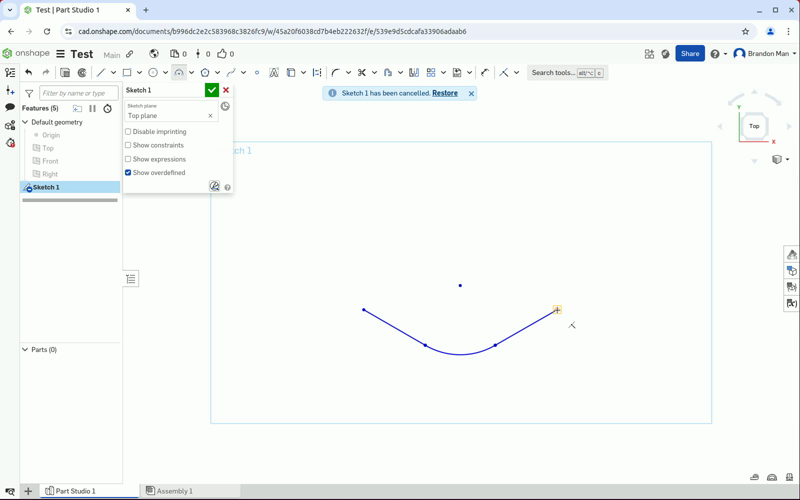
key_down(shift)
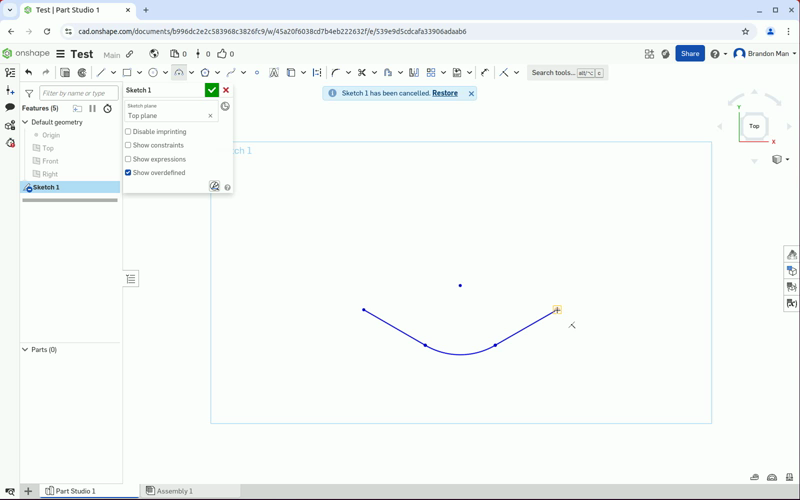
mouse_move(557, 257)
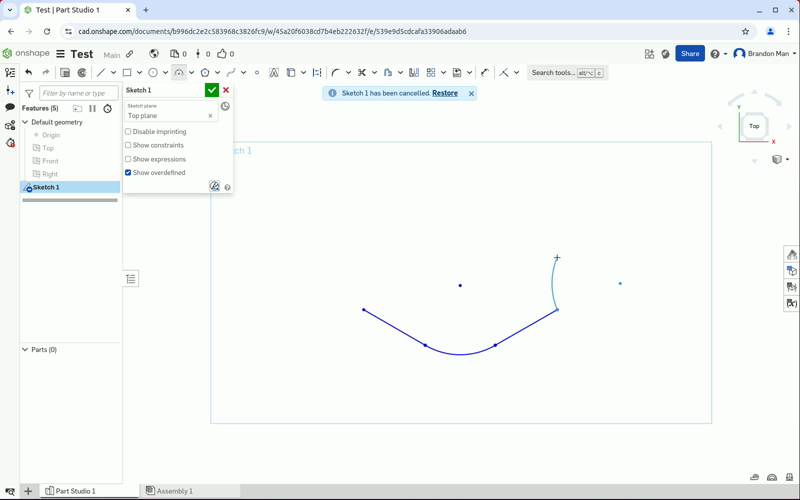
click(557, 257)
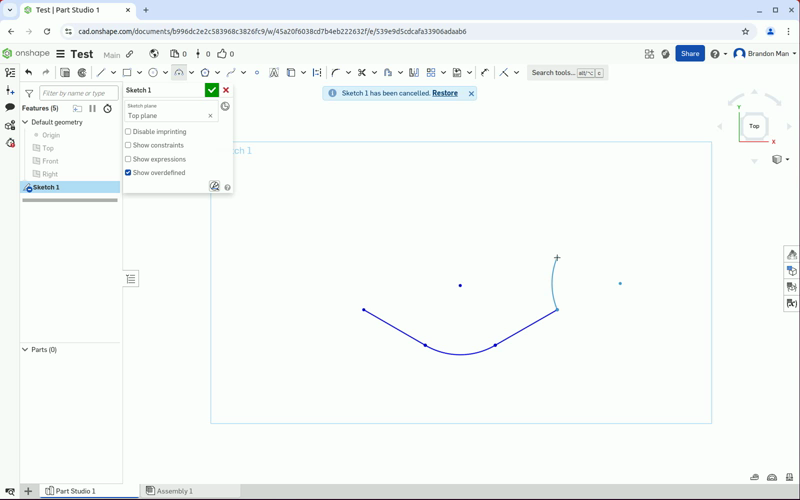
mouse_move(572, 283)
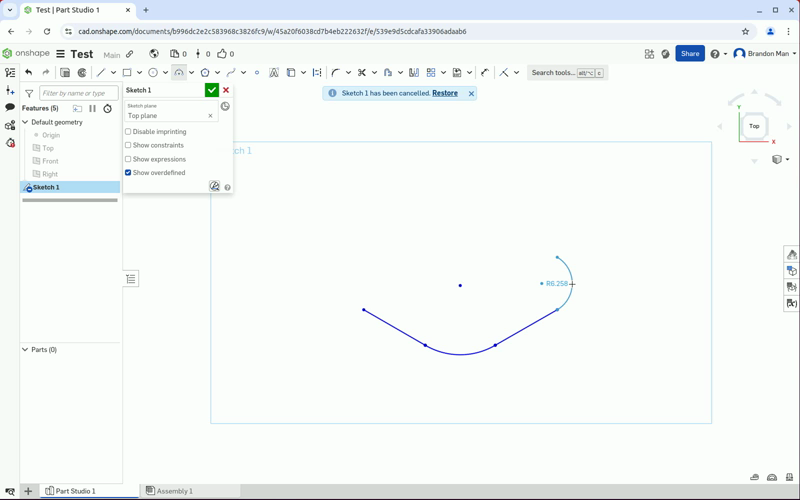
click(572, 283)
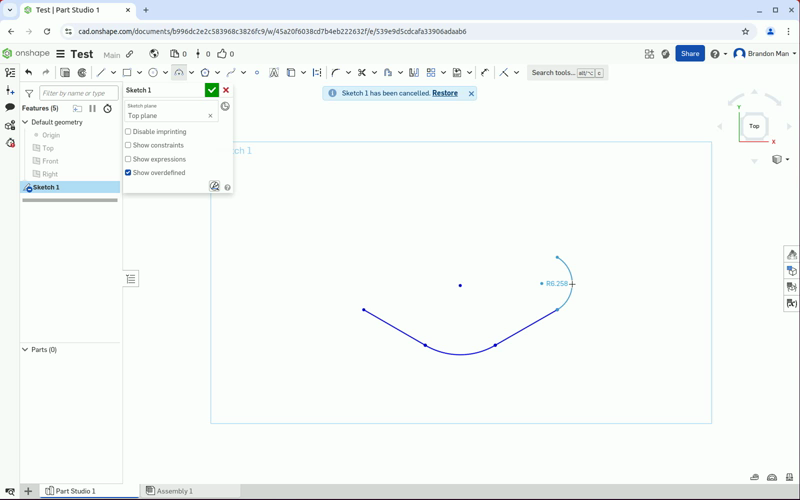
key_up(shift)
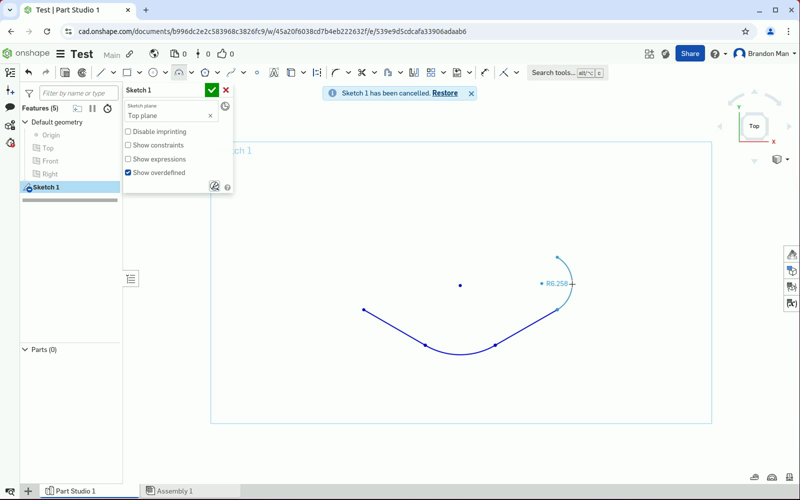
key(esc)
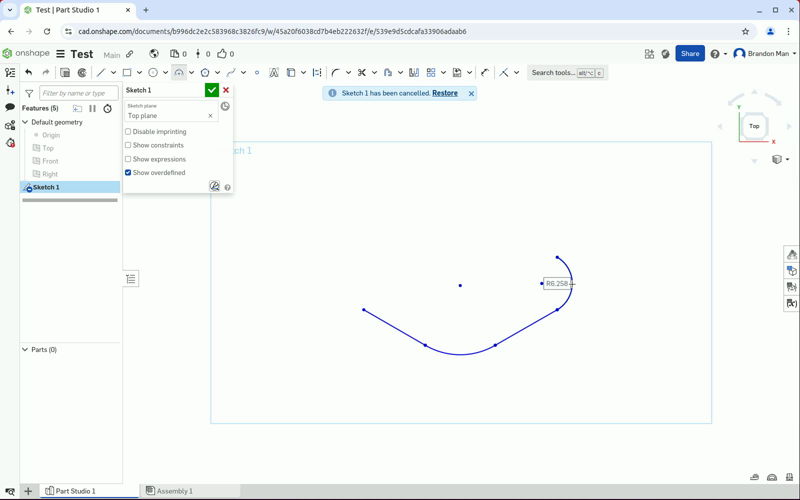
key(l)
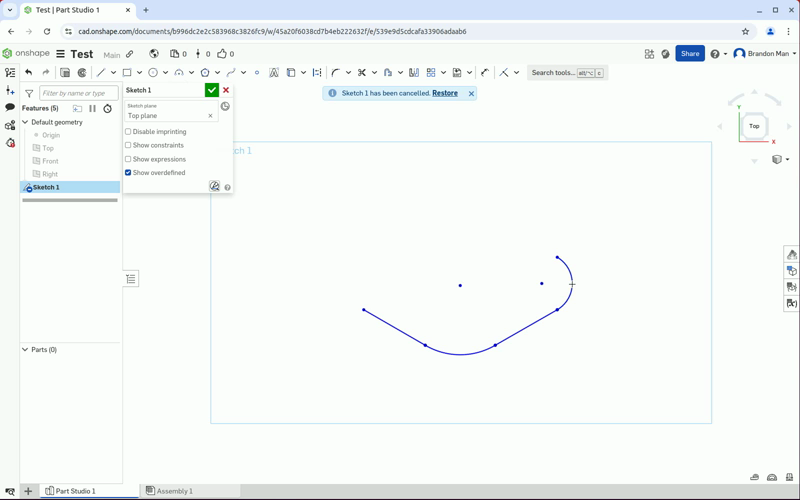
mouse_move(557, 257)
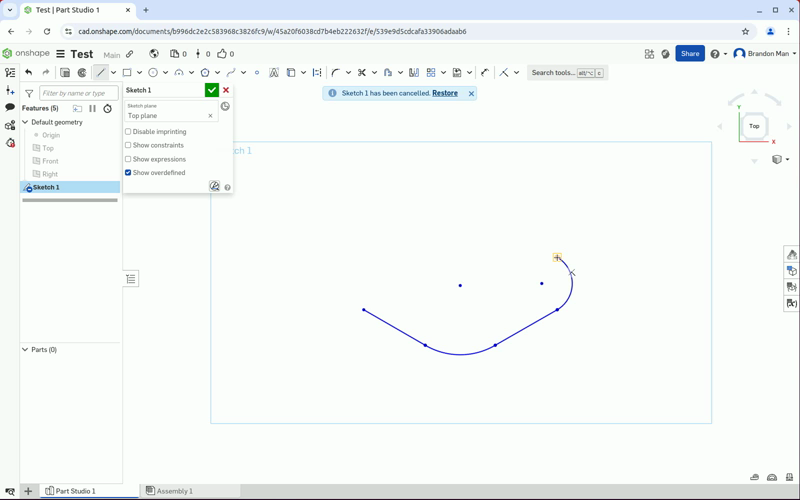
click(557, 257)
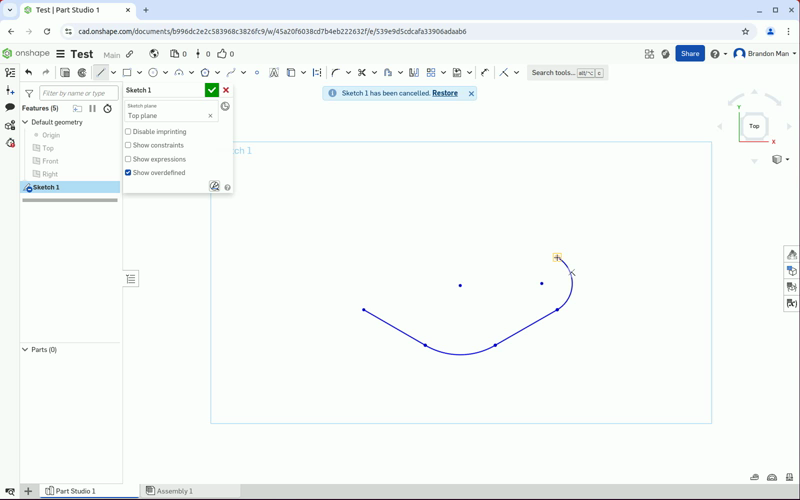
key_down(shift)
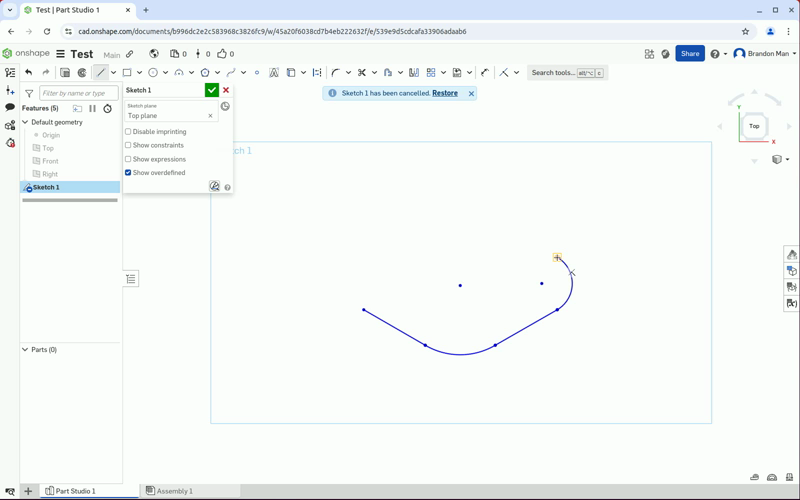
mouse_move(495, 222)
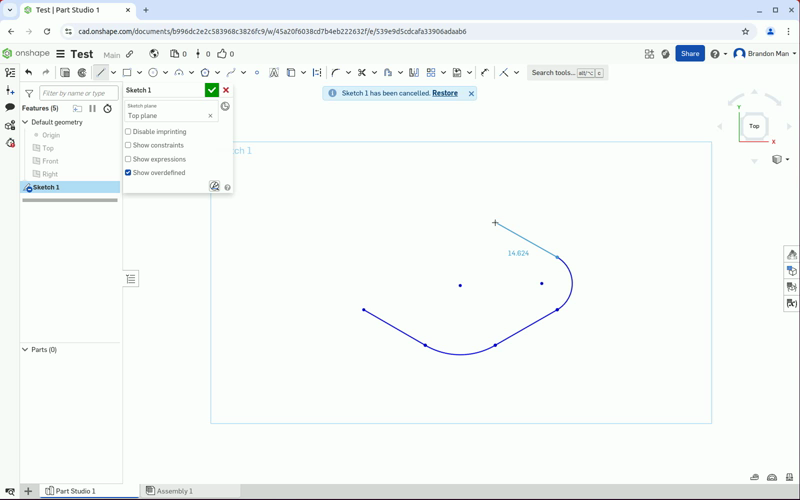
click(495, 222)
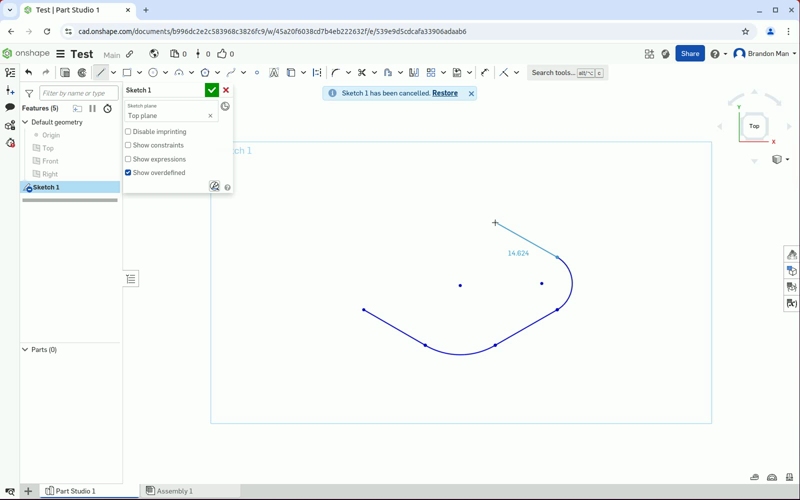
key_up(shift)
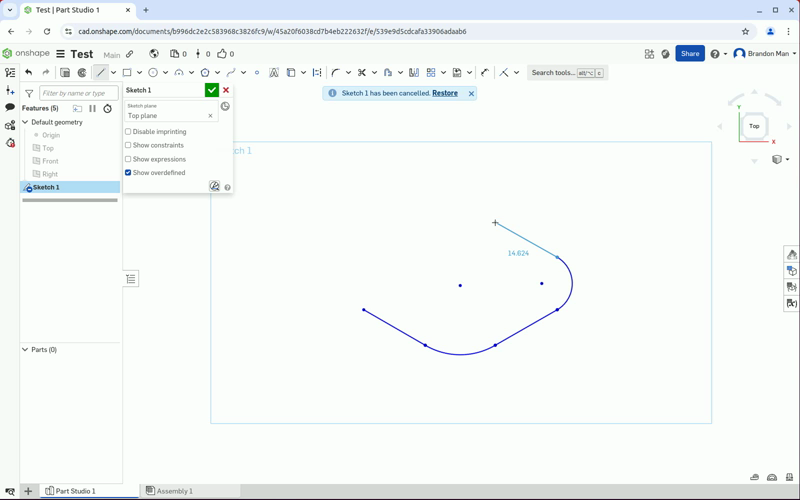
key(esc)
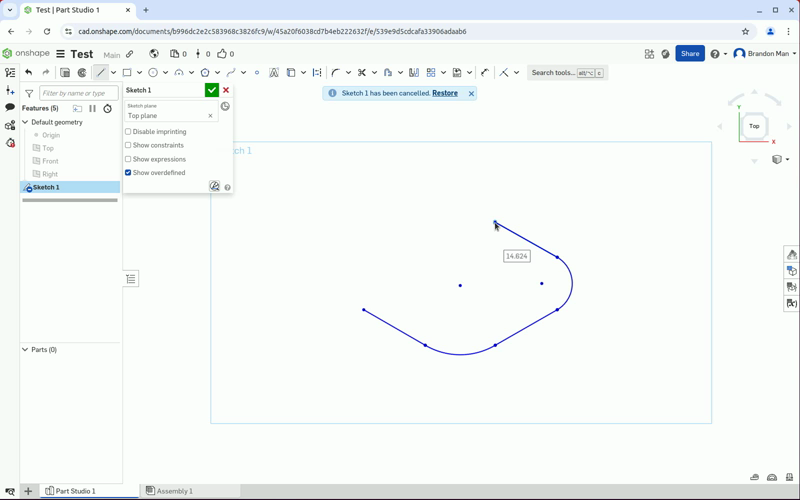
key(a)
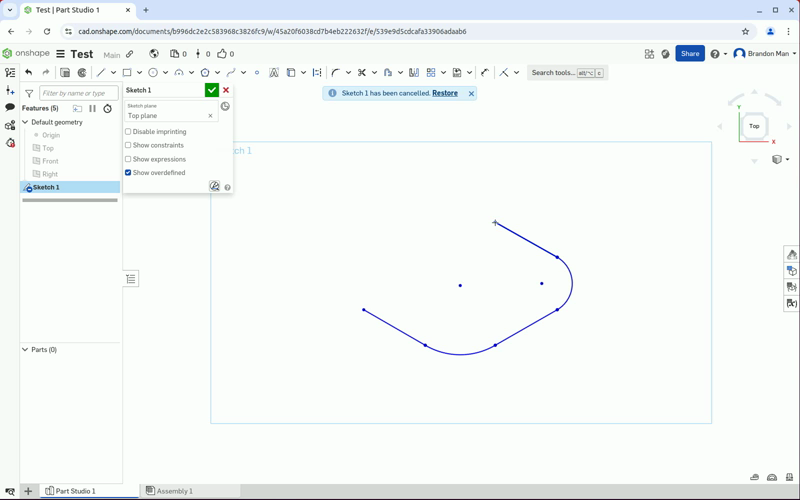
mouse_move(495, 222)
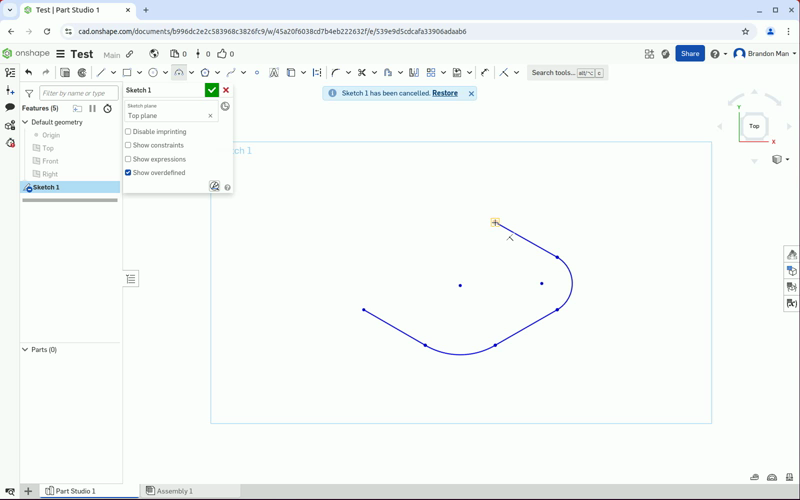
click(495, 222)
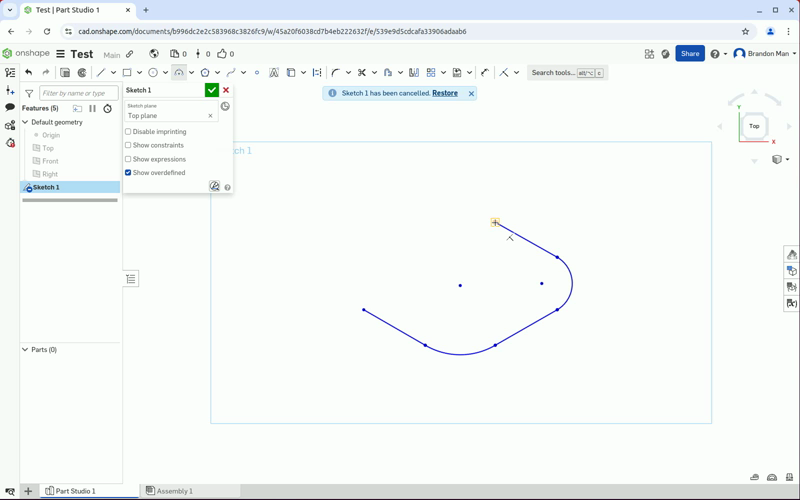
key_down(shift)
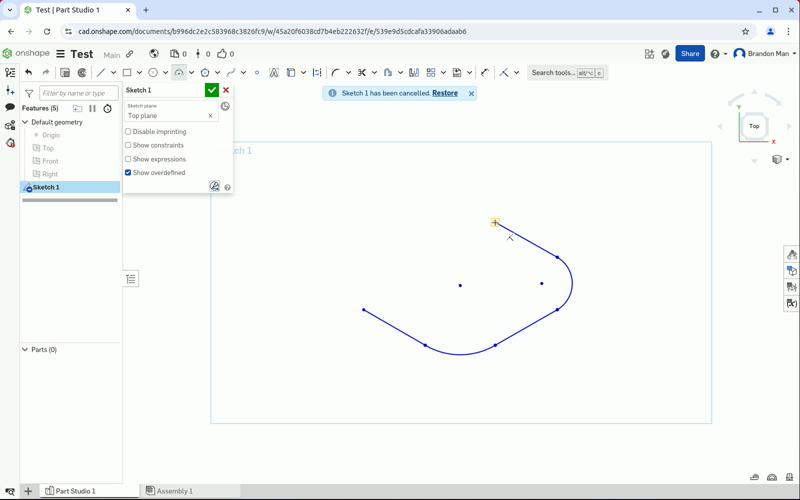
mouse_move(425, 222)
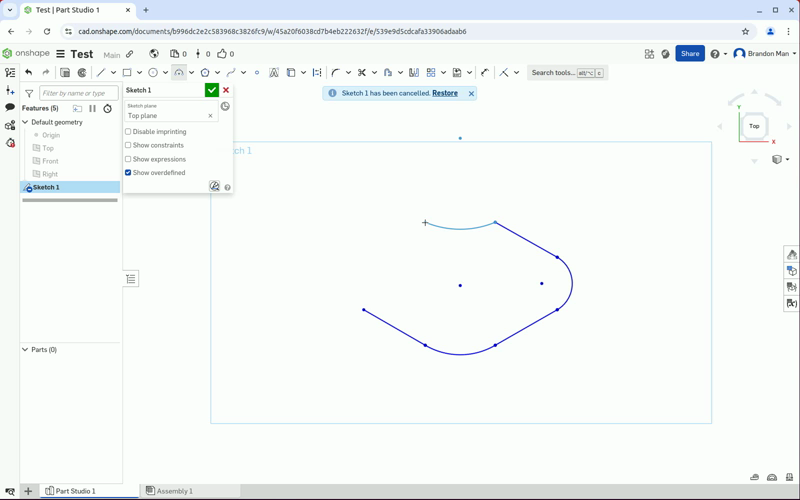
click(425, 222)
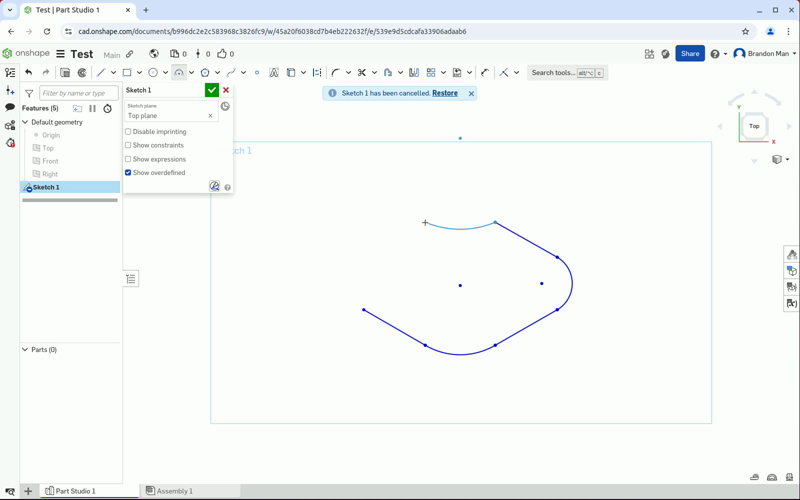
mouse_move(460, 212)
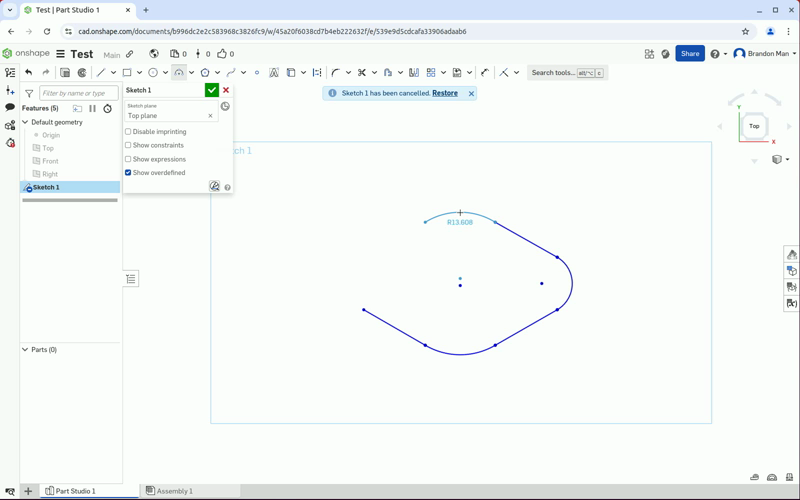
click(460, 212)
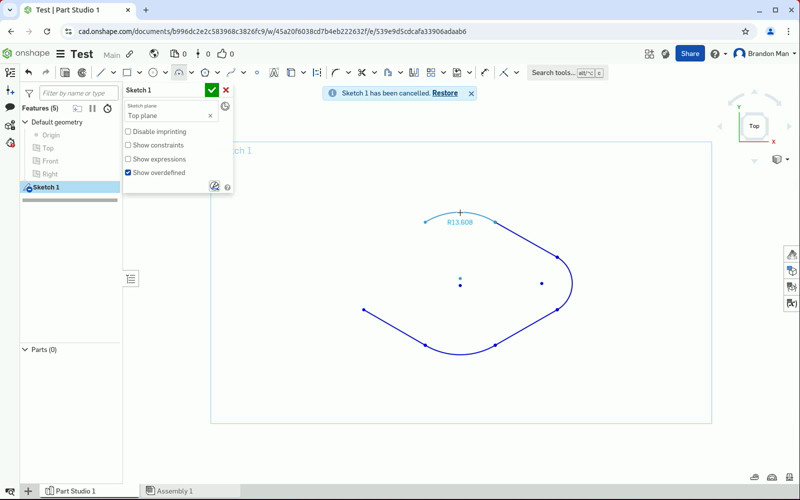
key_up(shift)
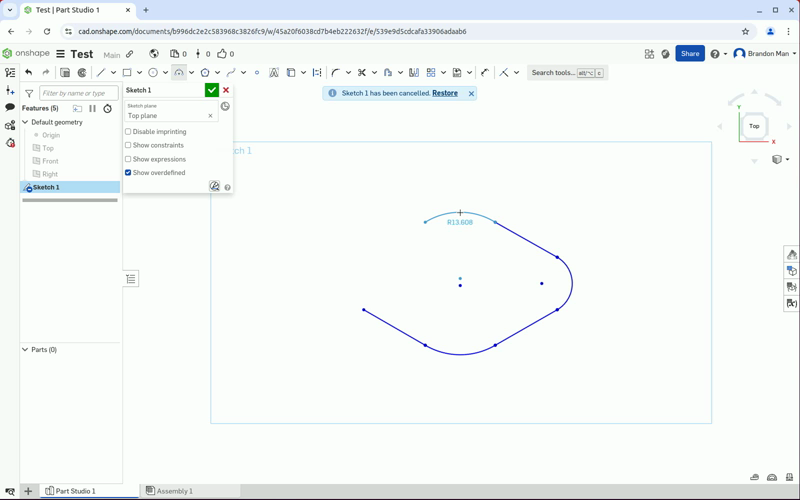
key(esc)
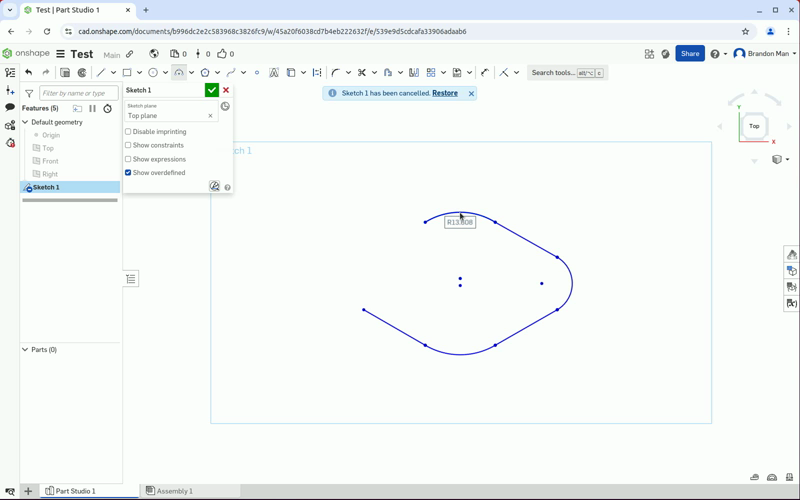
key(l)
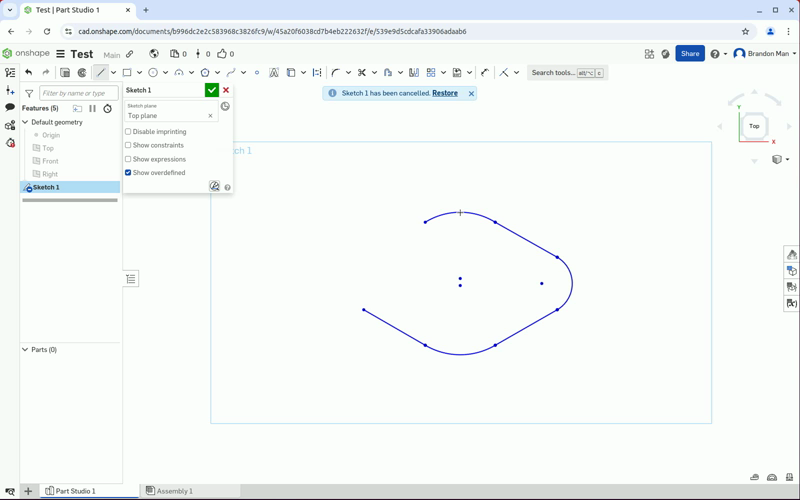
mouse_move(425, 222)
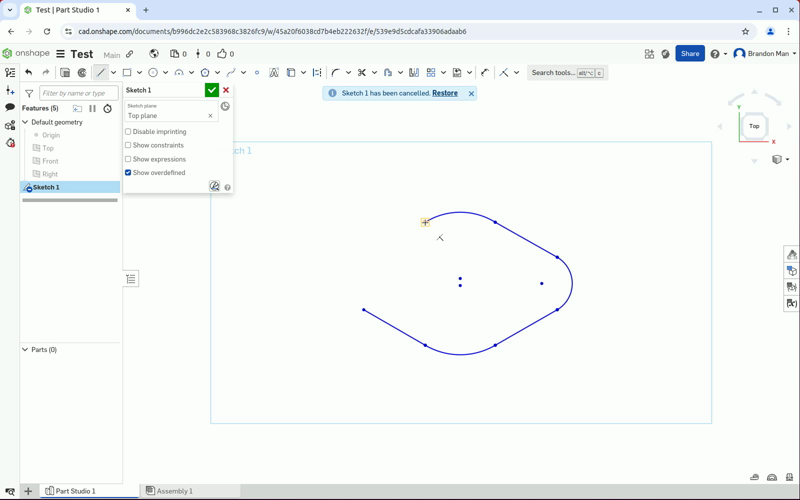
click(425, 222)
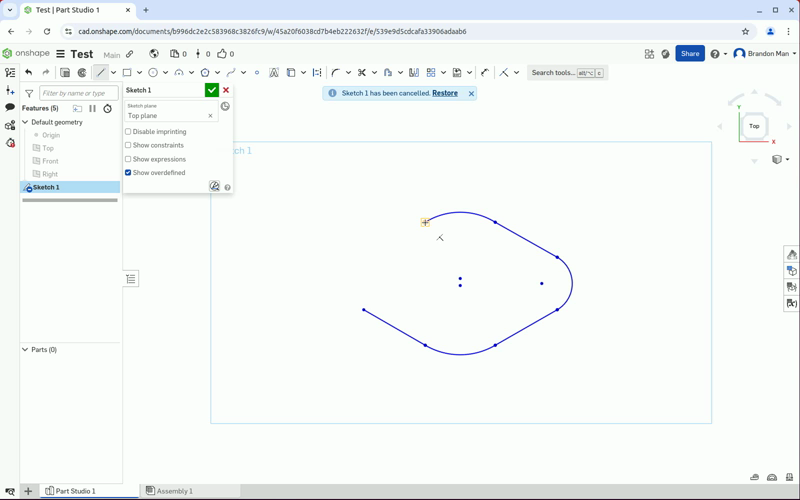
key_down(shift)
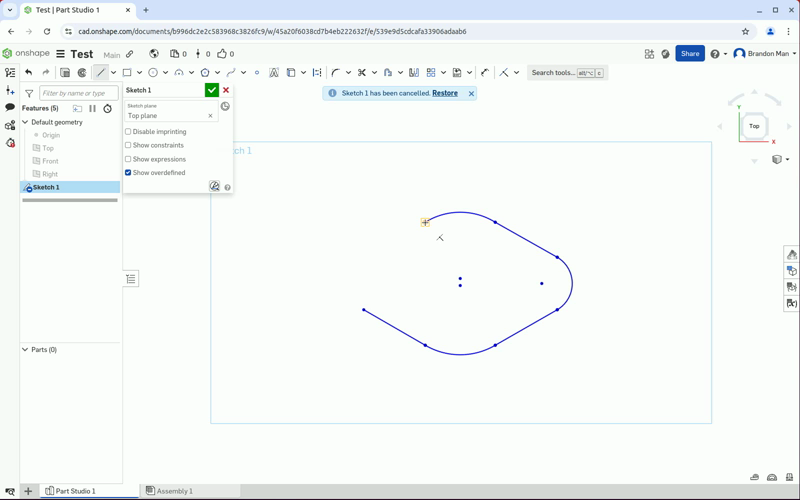
mouse_move(363, 257)
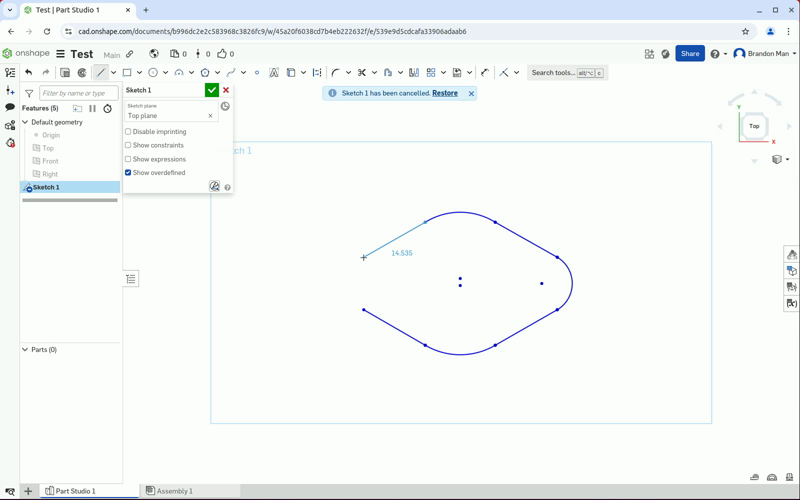
click(363, 257)
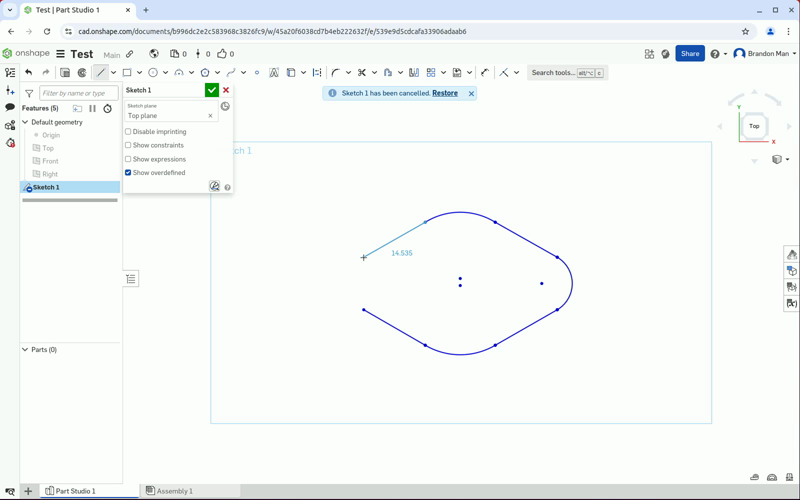
key_up(shift)
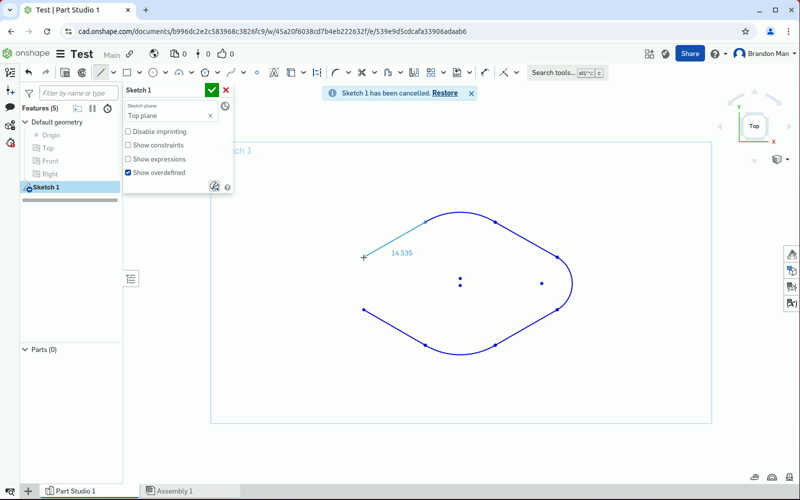
key(esc)
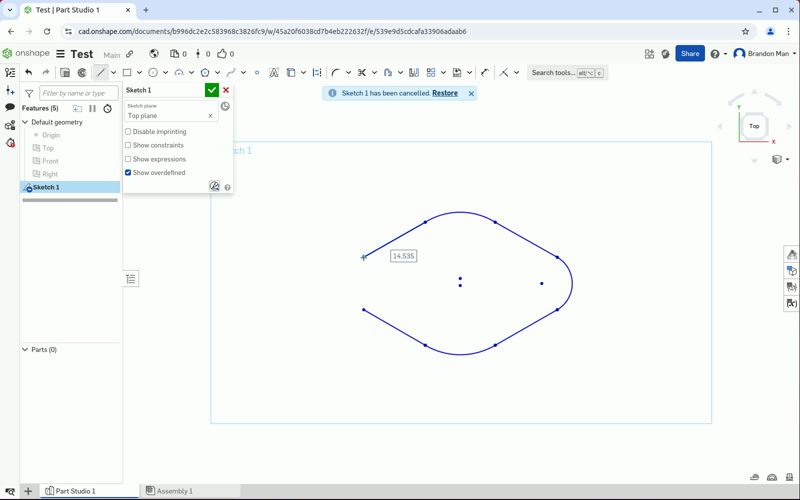
key(a)
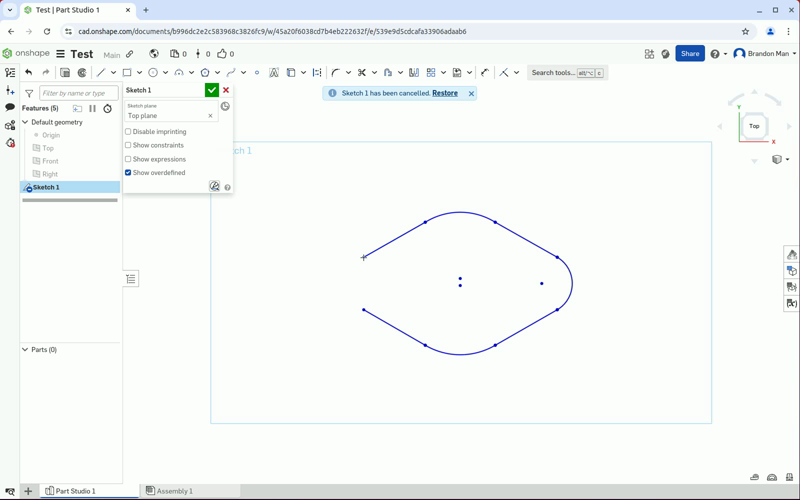
mouse_move(363, 257)
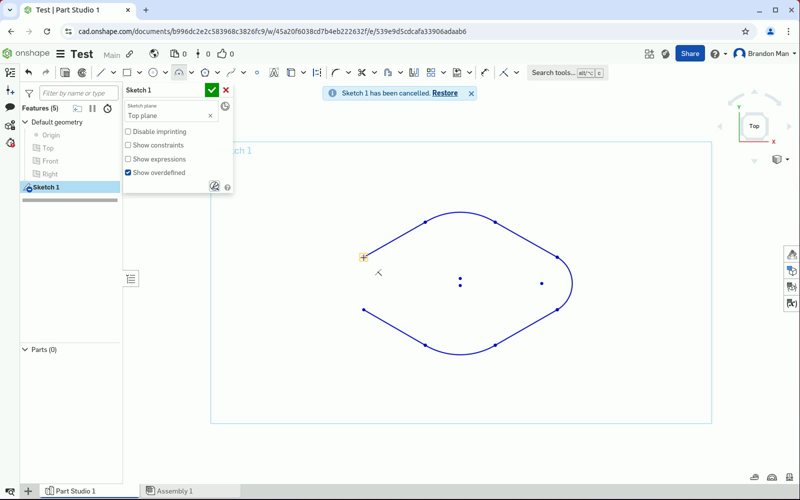
click(363, 257)
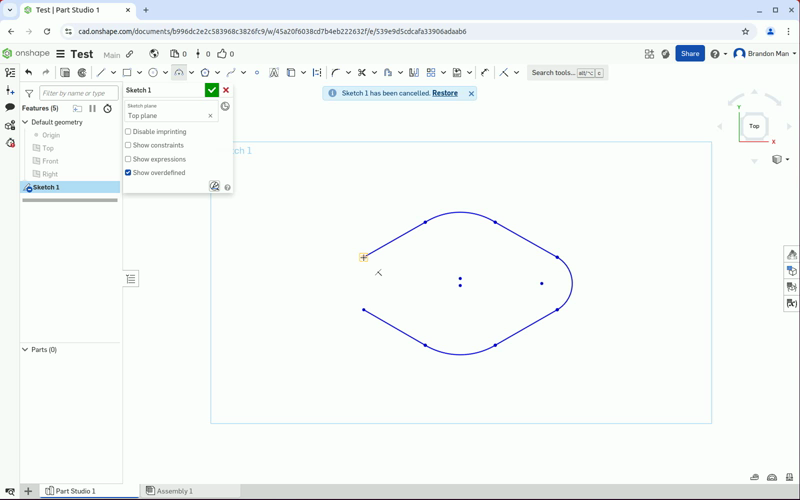
mouse_move(363, 309)
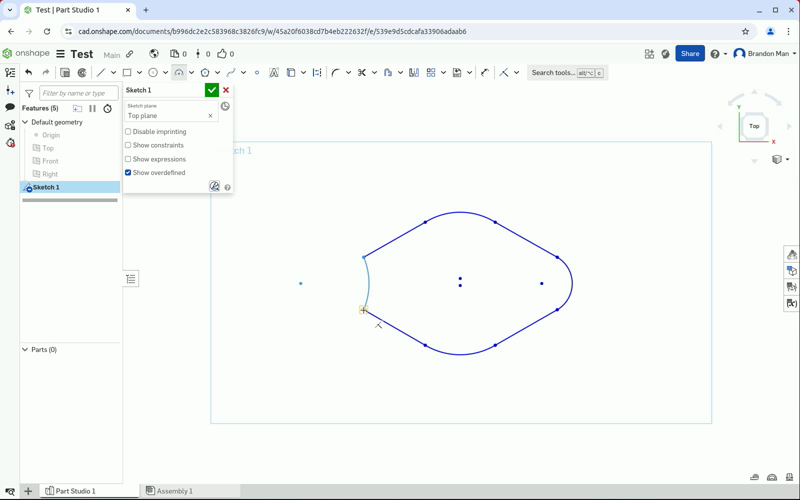
click(363, 309)
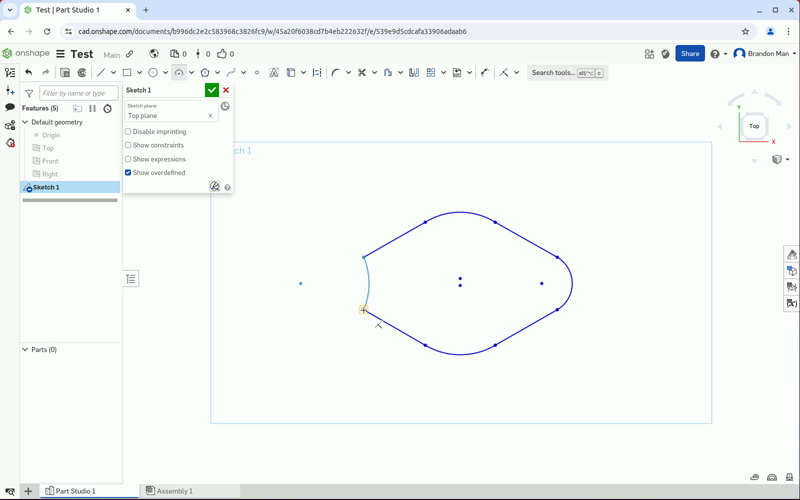
key_down(shift)
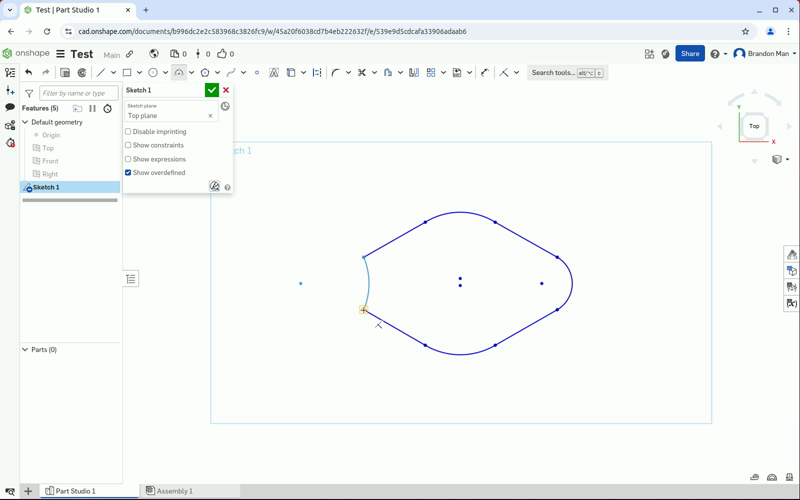
mouse_move(348, 283)
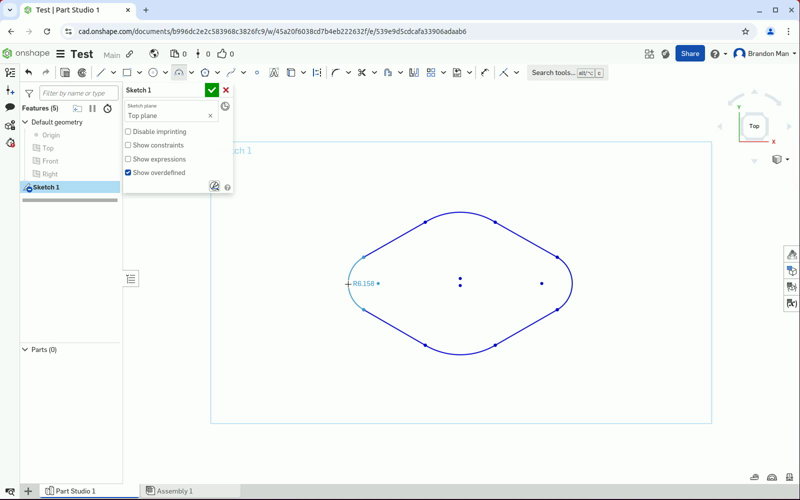
click(348, 283)
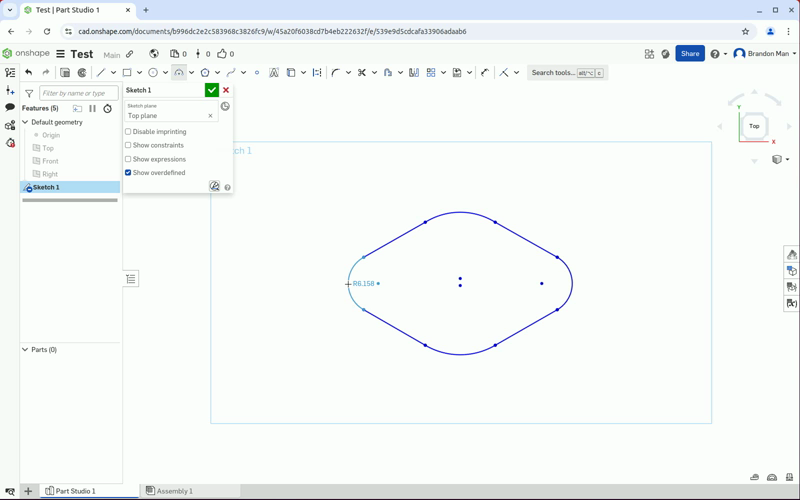
key_up(shift)
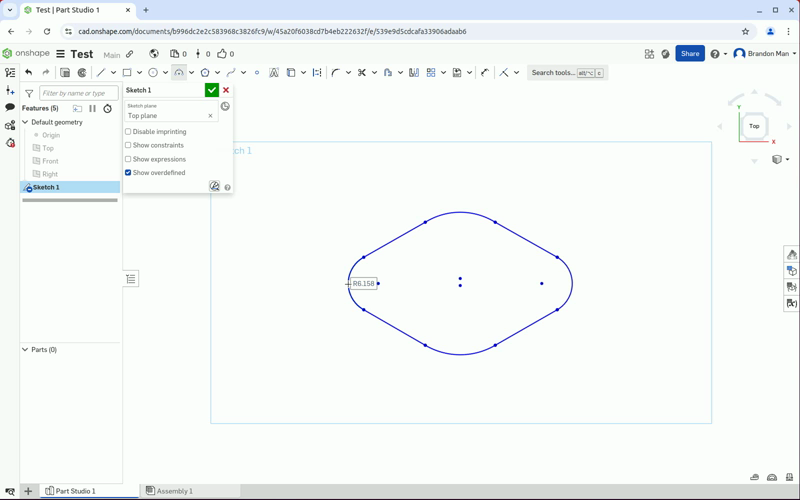
key(esc)
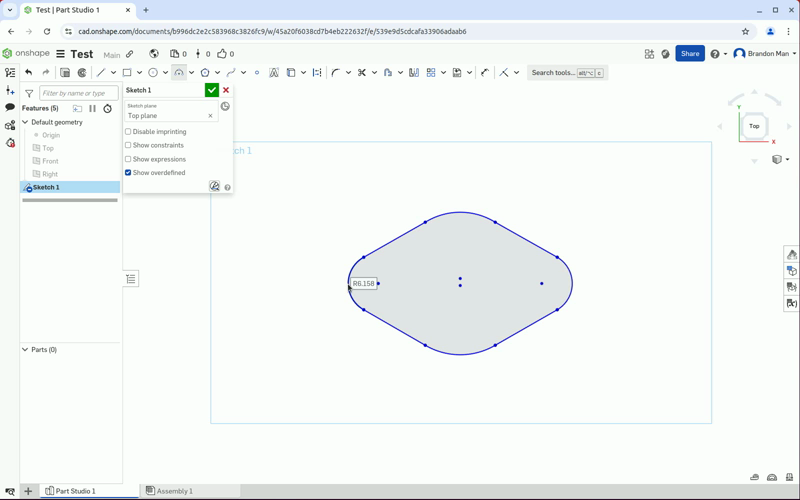
key(c)
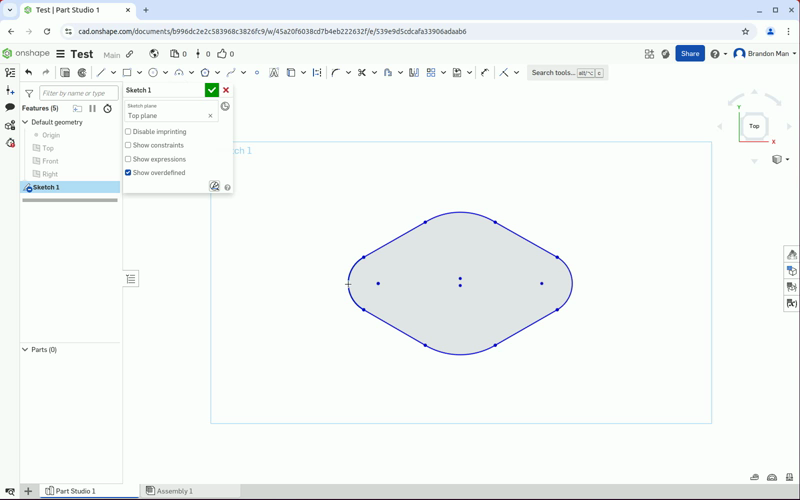
key_down(shift)
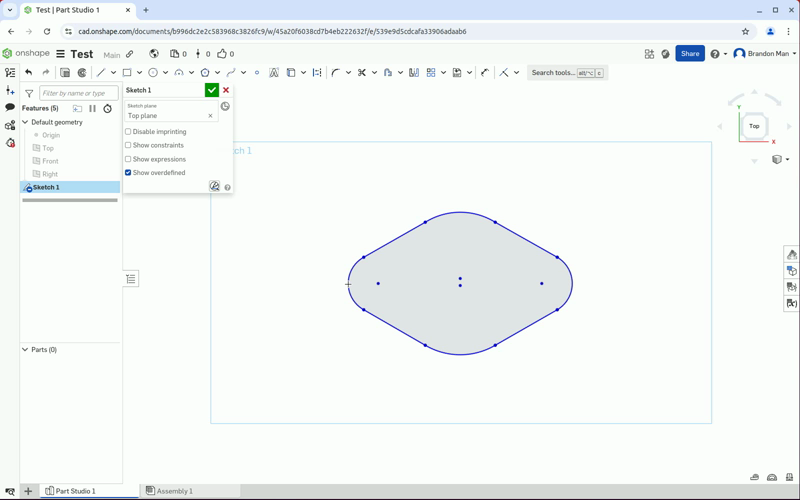
mouse_move(378, 283)
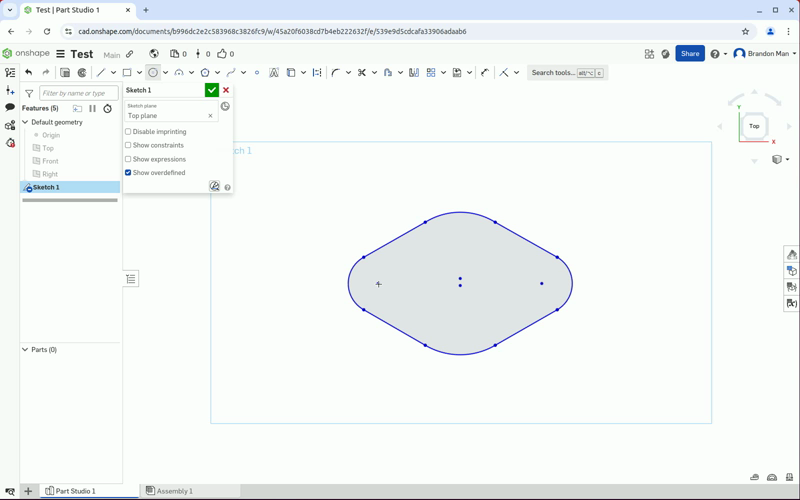
click(378, 283)
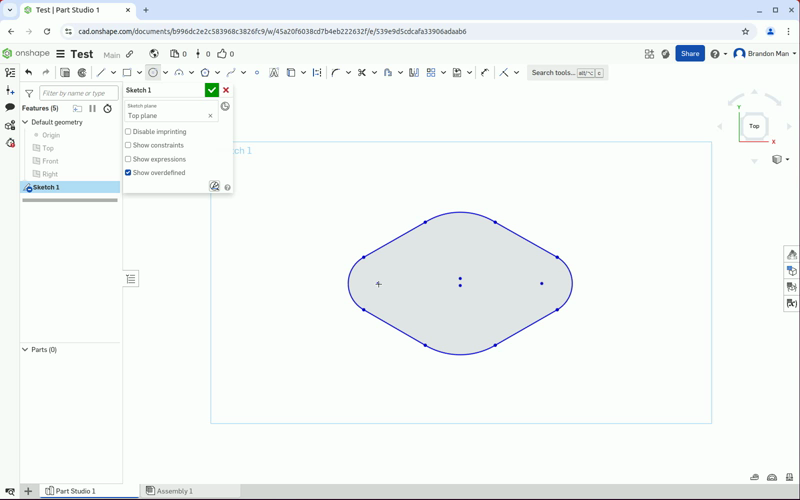
key_up(shift)
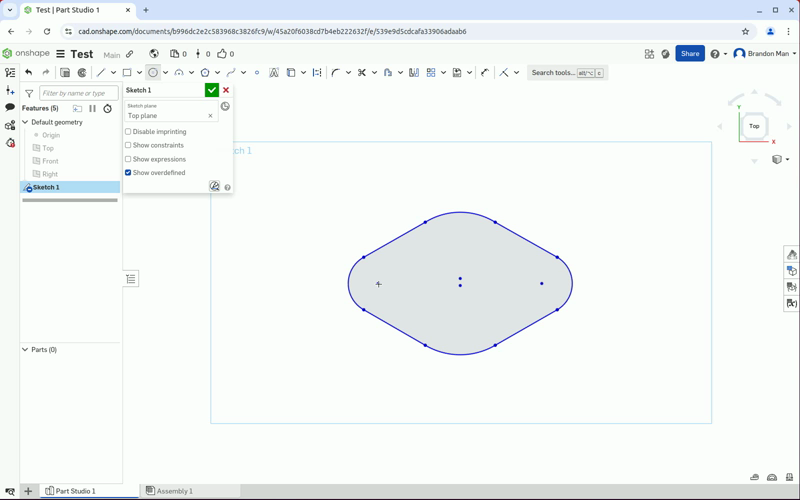
mouse_move(394, 283)
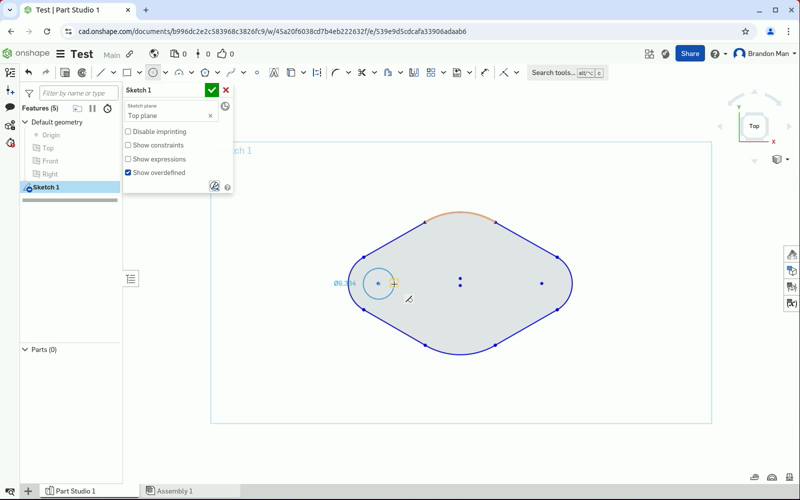
click(394, 283)
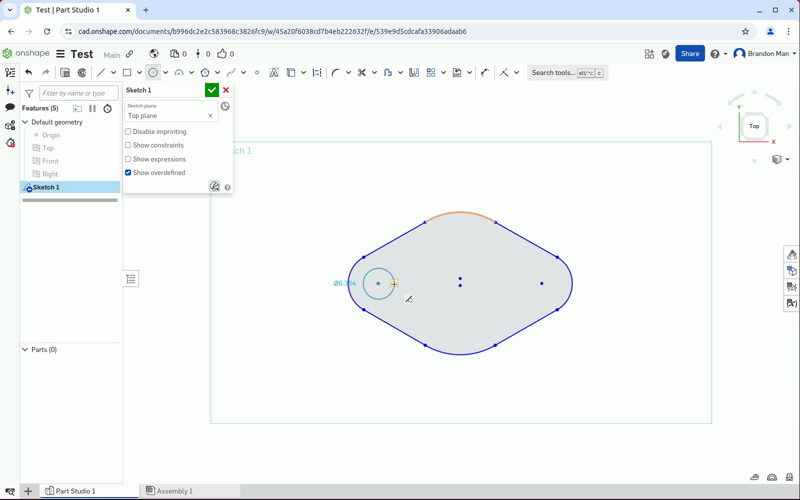
key(esc)
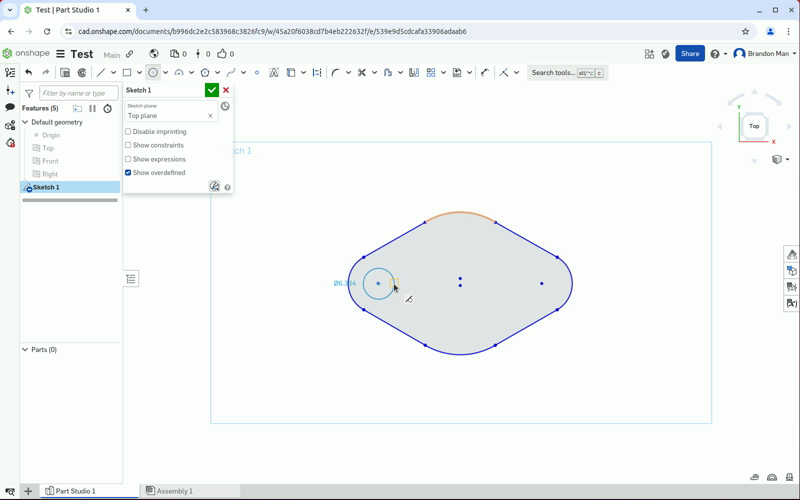
key(c)
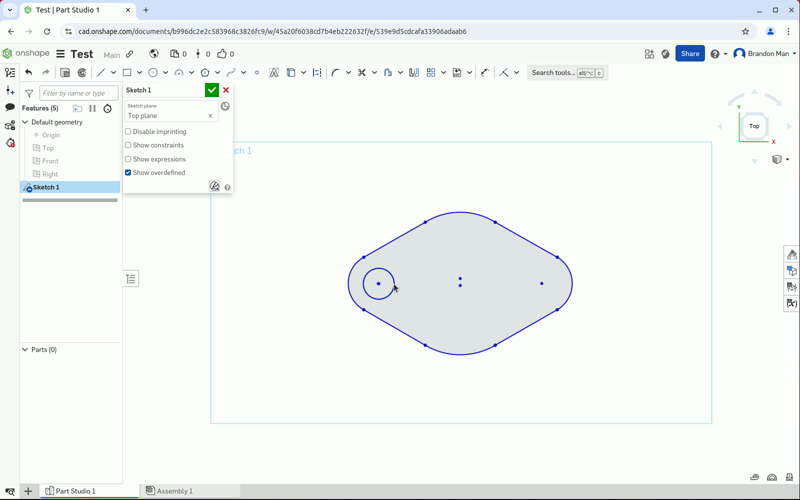
key_down(shift)
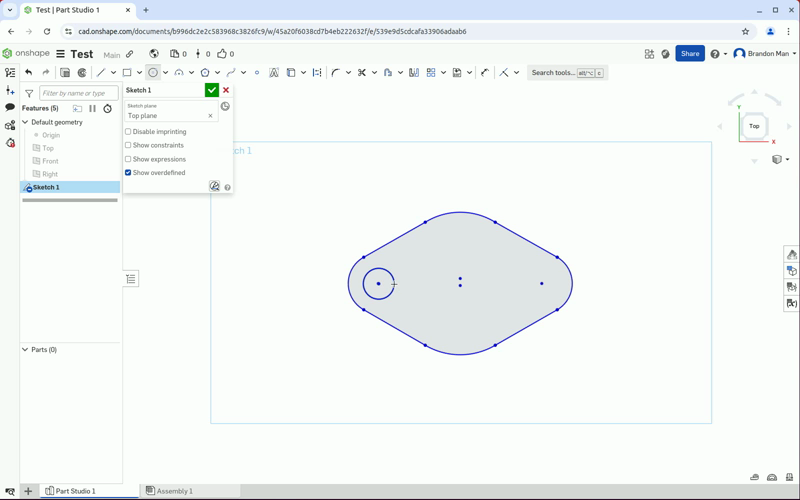
mouse_move(541, 283)
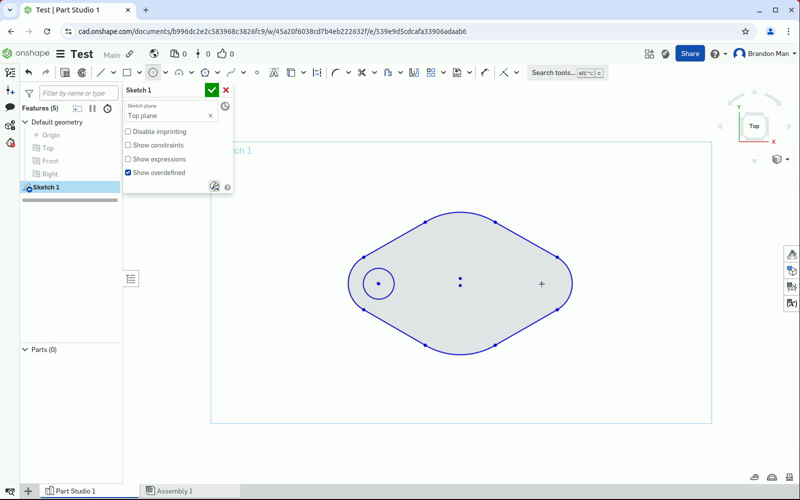
click(541, 283)
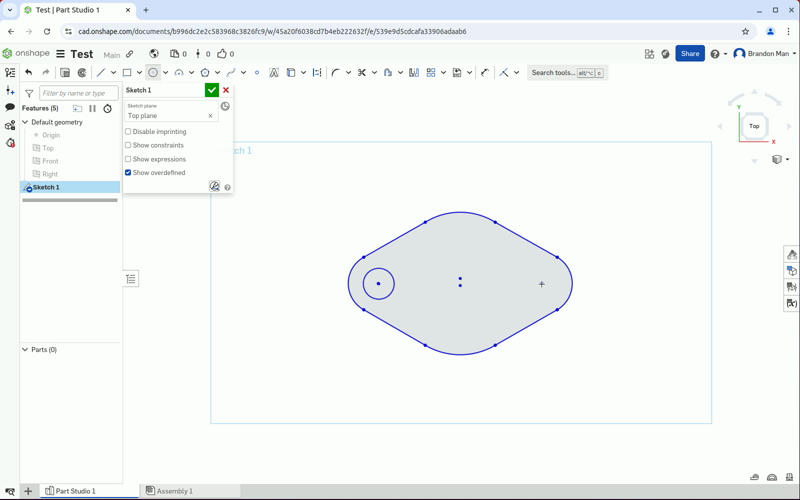
key_up(shift)
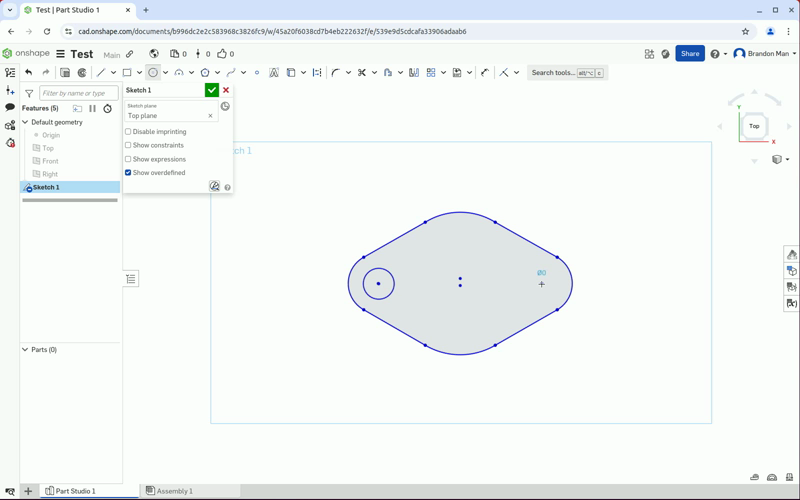
mouse_move(556, 283)
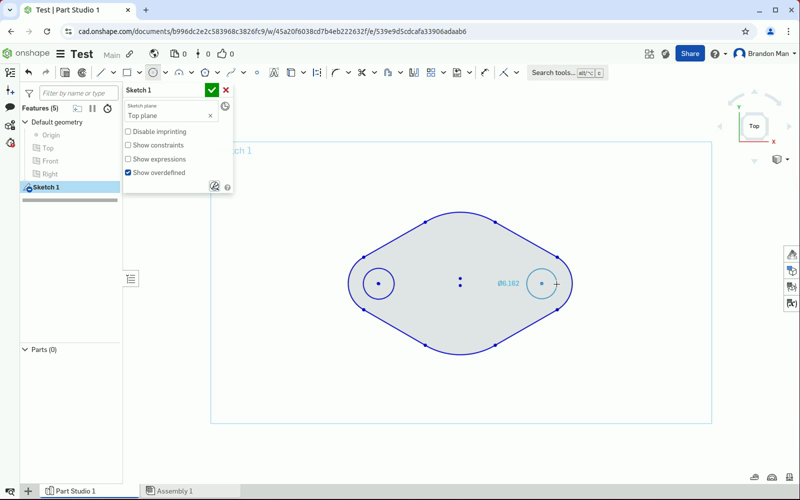
click(556, 283)
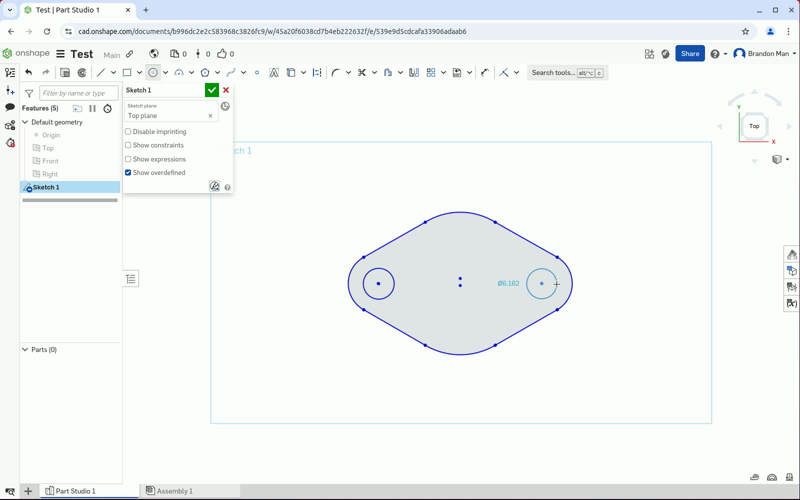
key(esc)
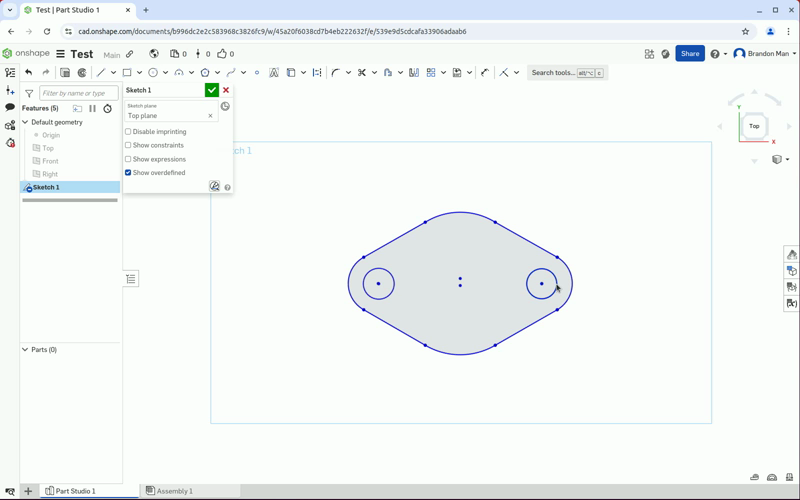
mouse_move(482, 250)
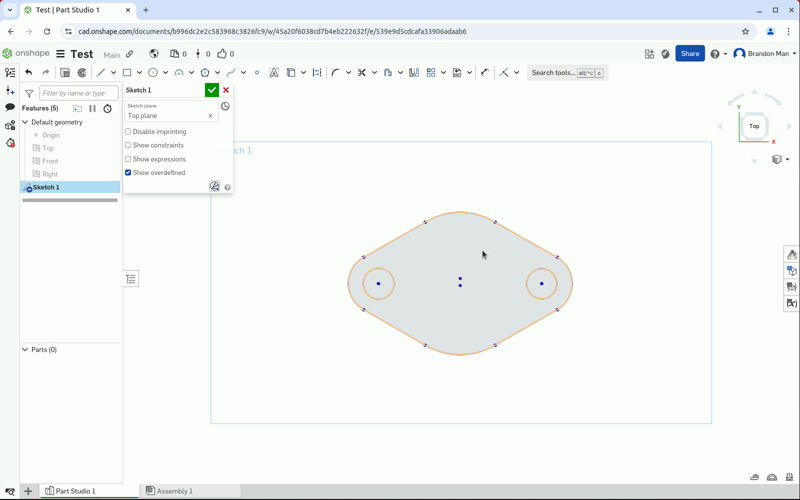
click(482, 250)
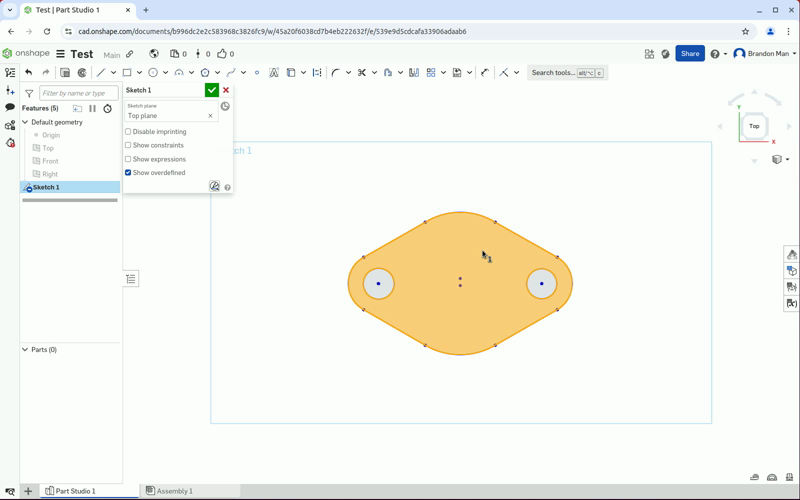
mouse_move(73, 352)
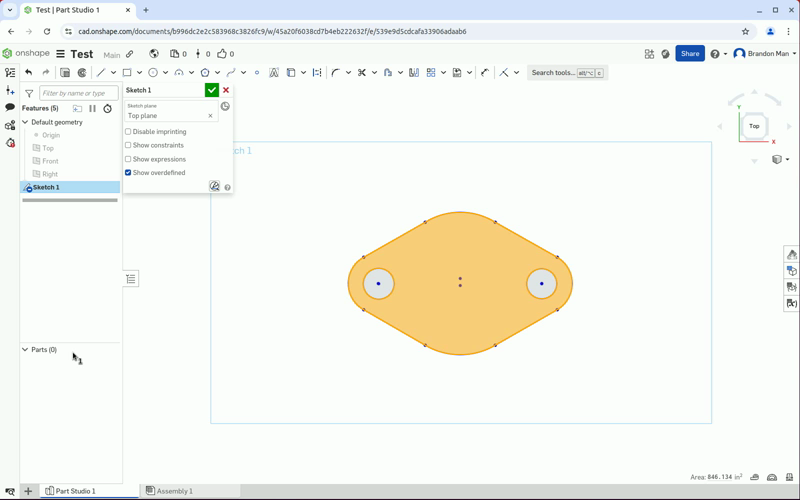
key(shift+y)
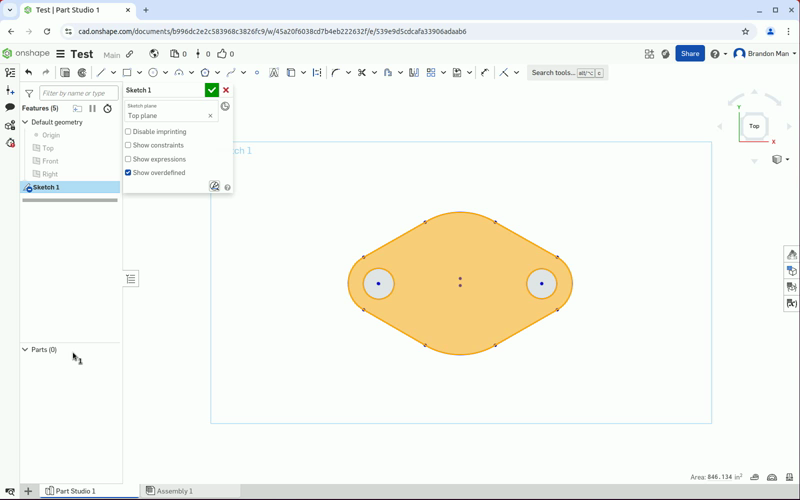
key(shift+e)
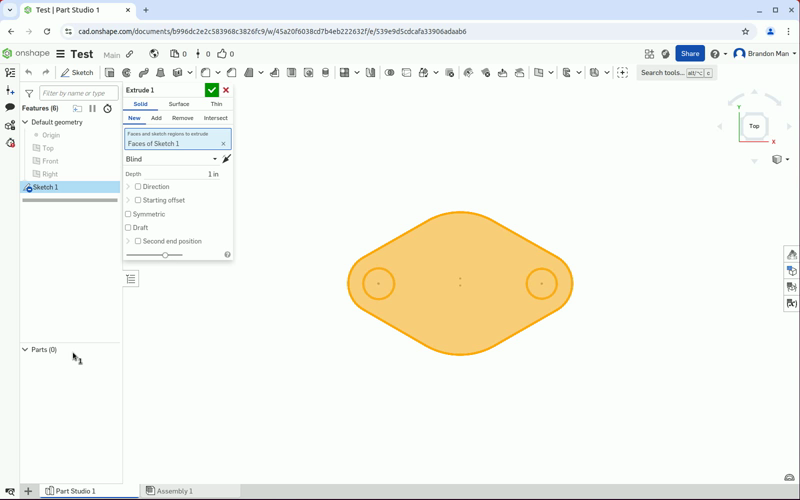
mouse_move(143, 106)
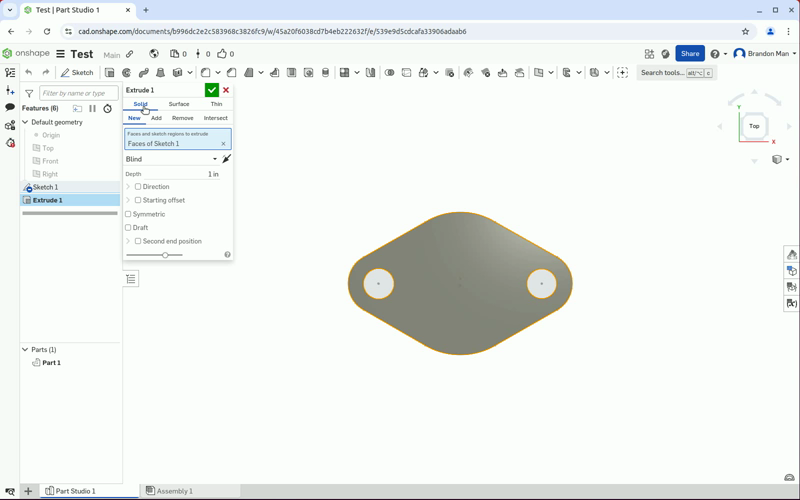
click(143, 106)
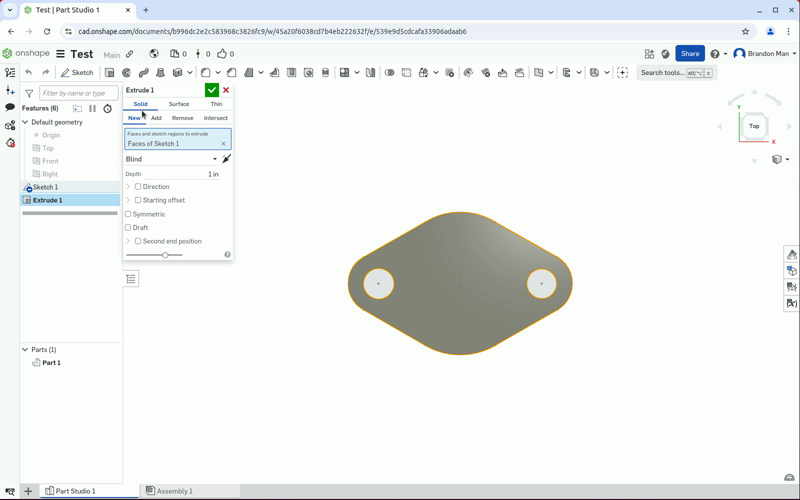
mouse_move(137, 120)
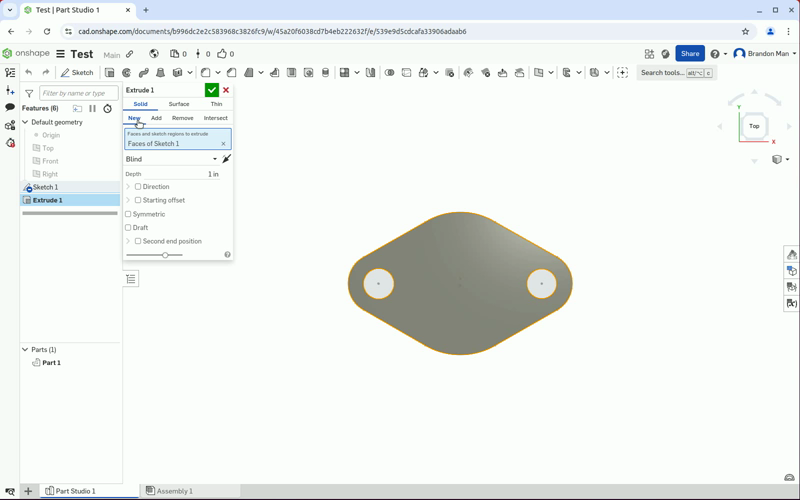
click(137, 120)
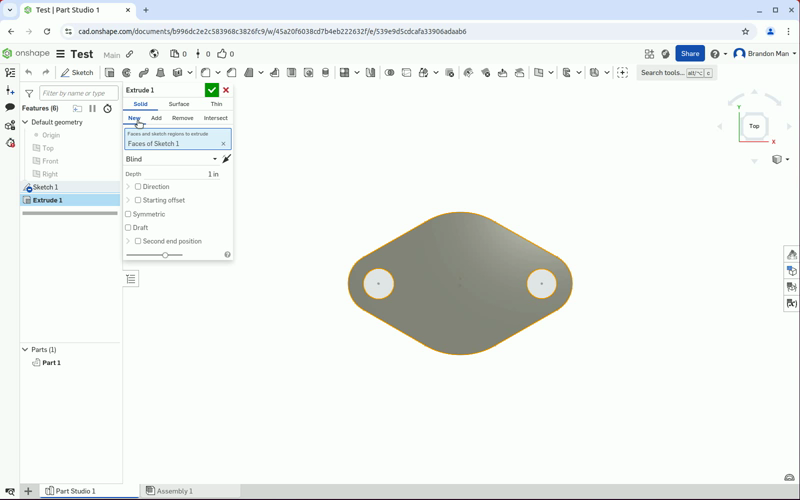
key(tab, 4)
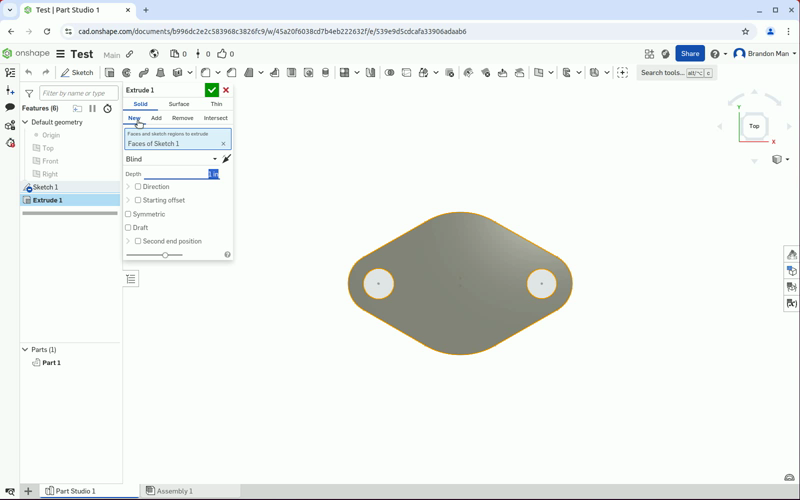
text(10.591)
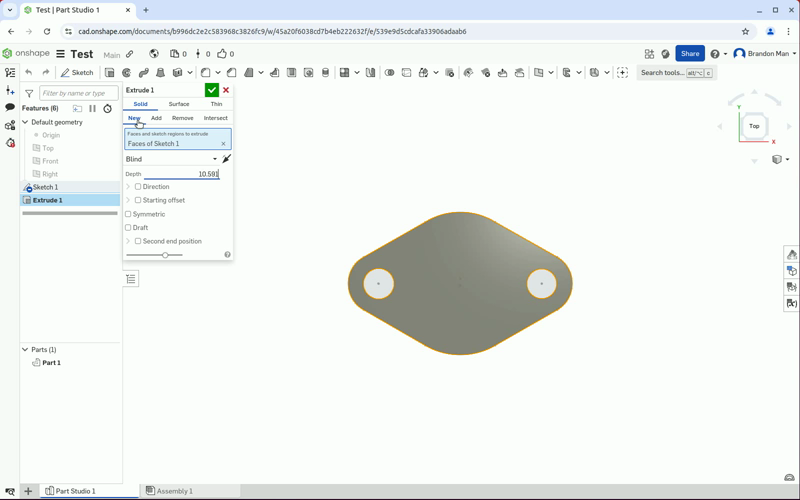
key(enter)
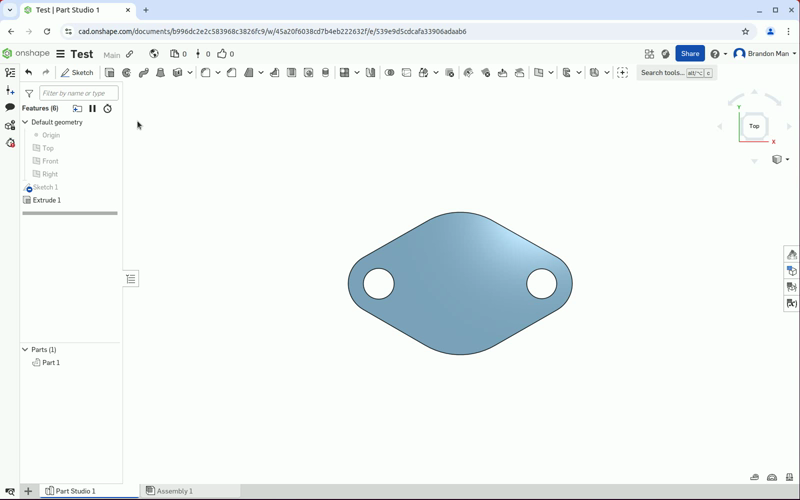
key(shift+h)
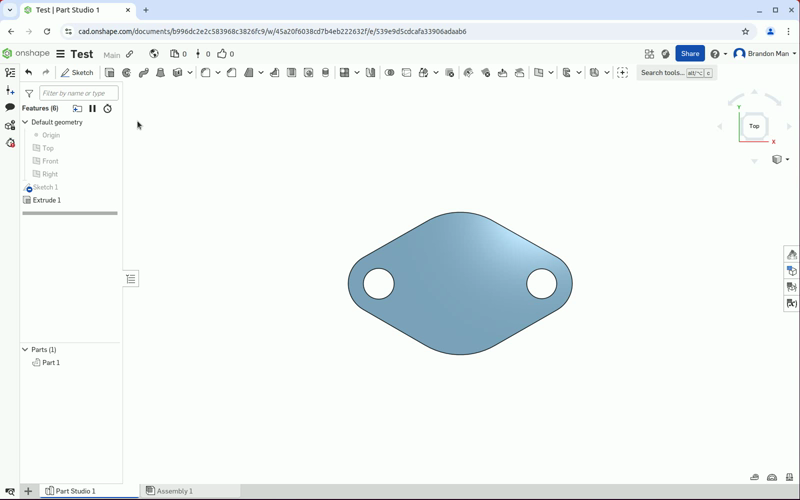
key(shift+h)
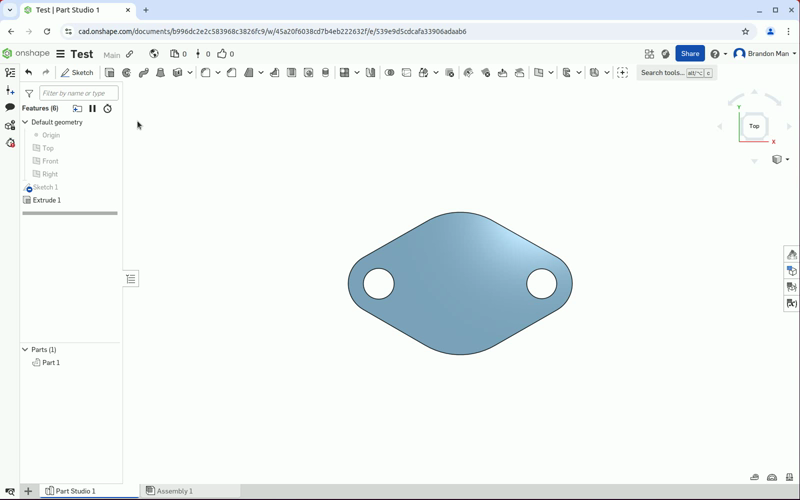
mouse_move(73, 189)
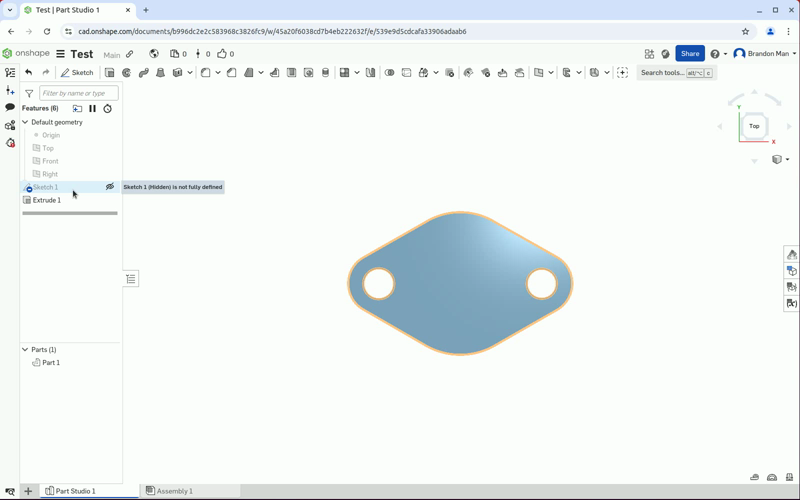
click(73, 189)
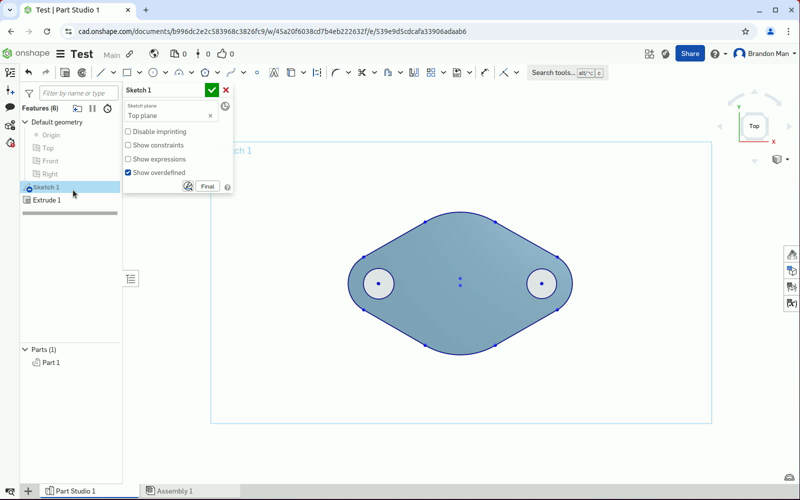
mouse_move(229, 92)
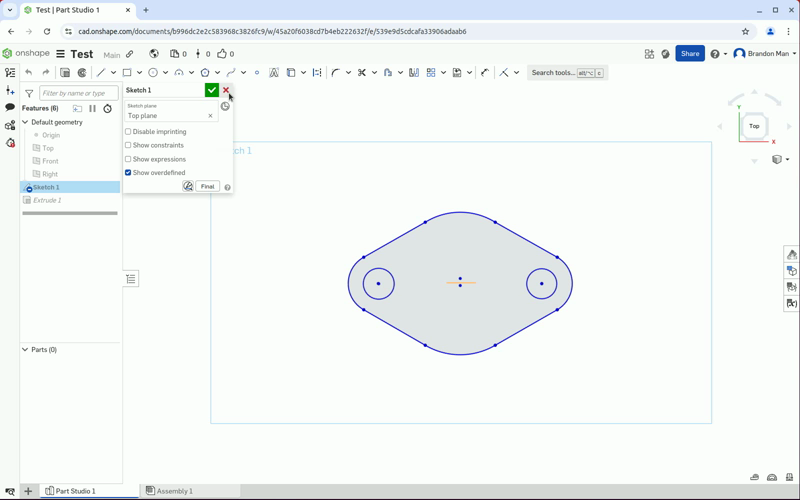
click(229, 92)
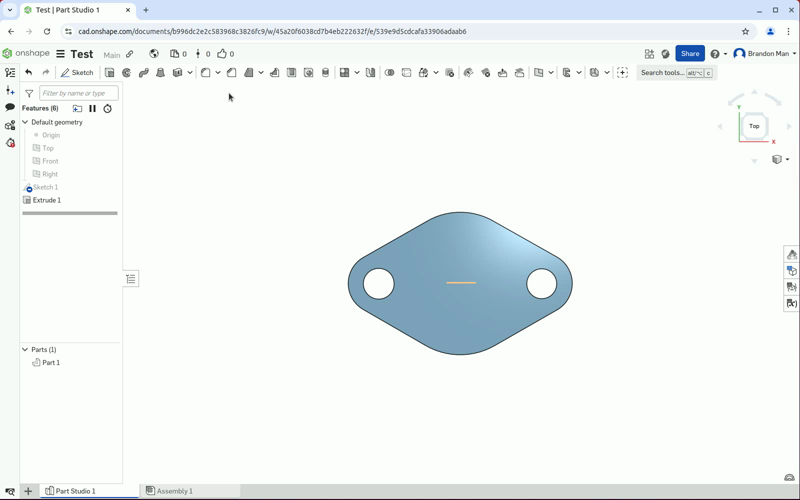
mouse_move(541, 75)
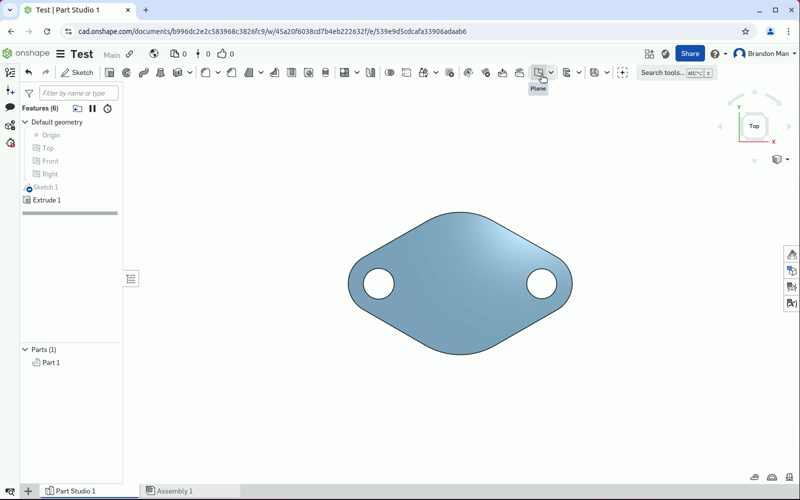
click(541, 75)
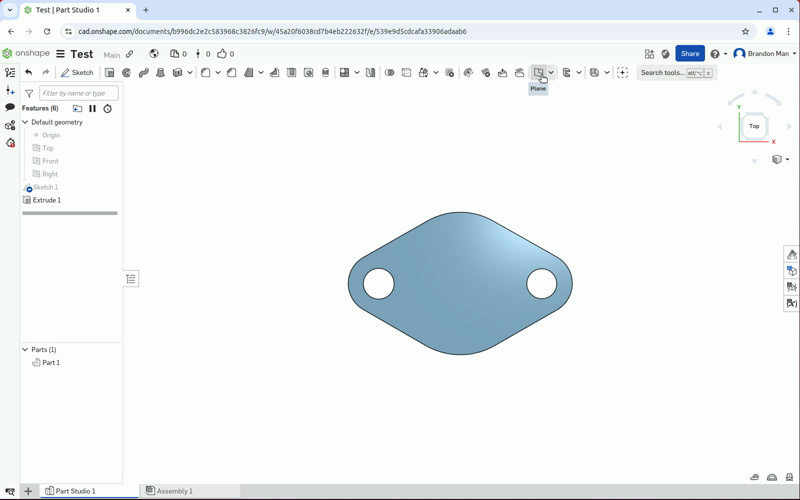
mouse_move(73, 150)
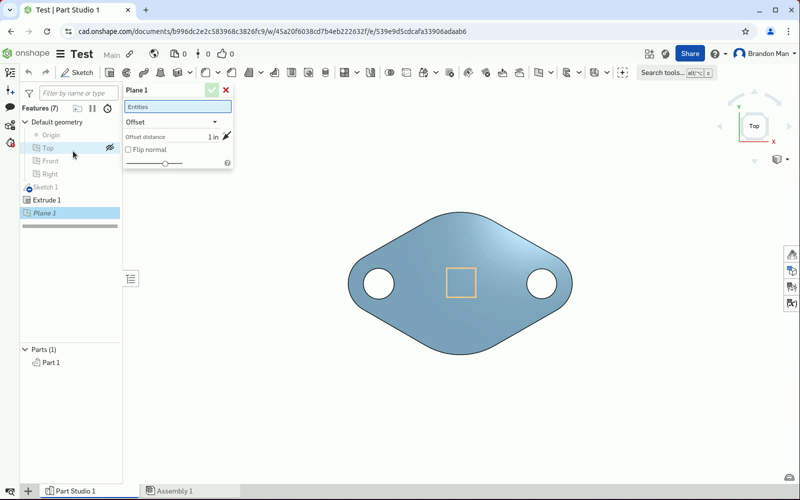
click(73, 150)
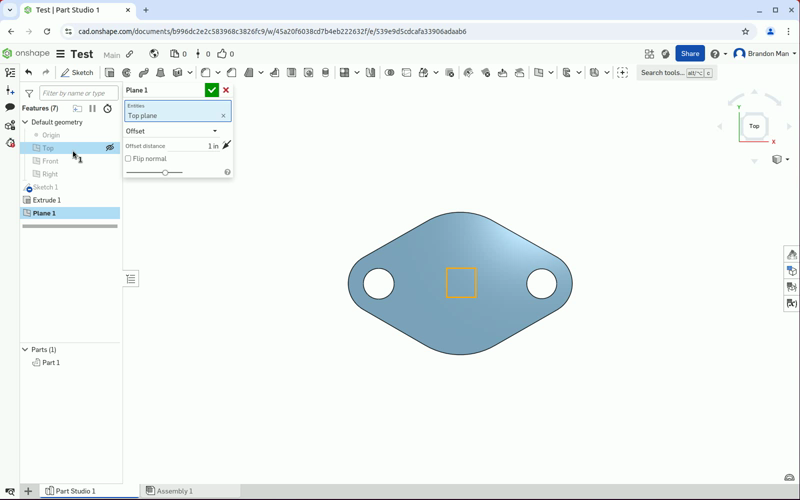
key(tab, 2)
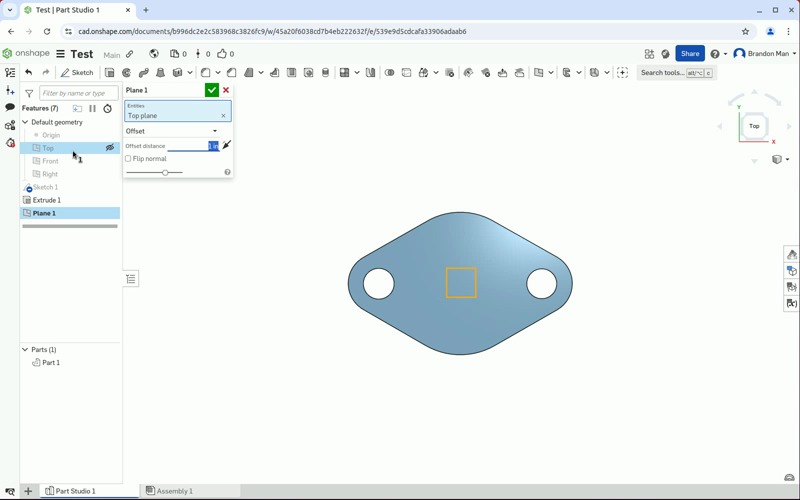
text(10.599)
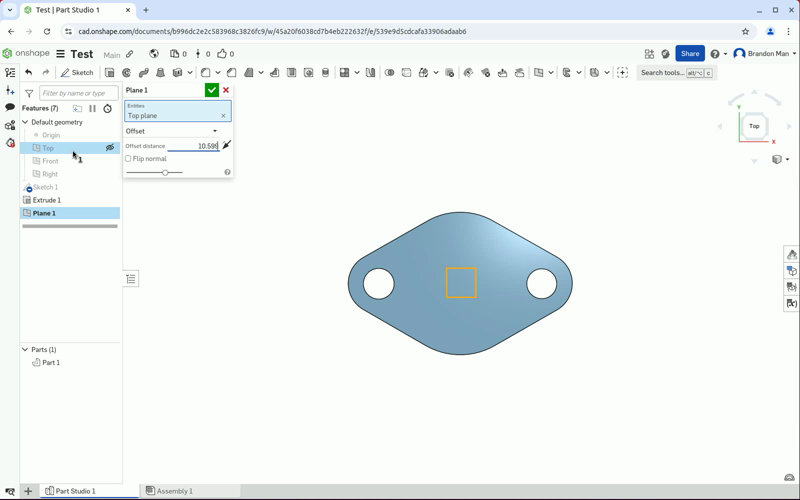
key(enter, 2)
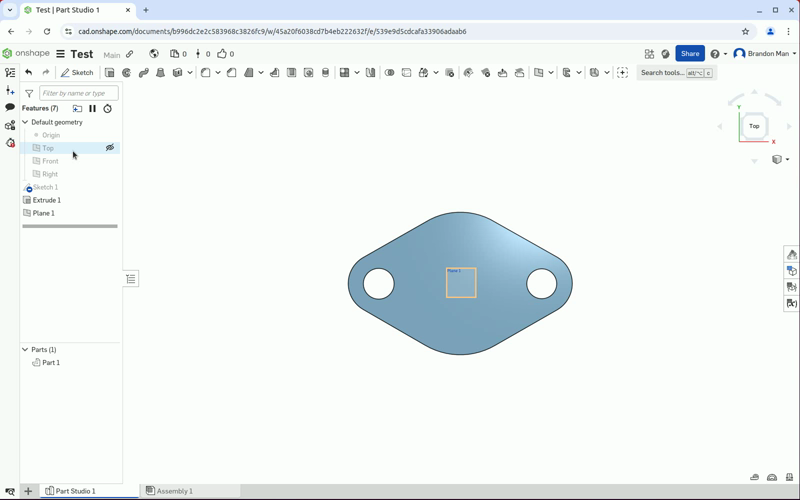
key(shift+s)
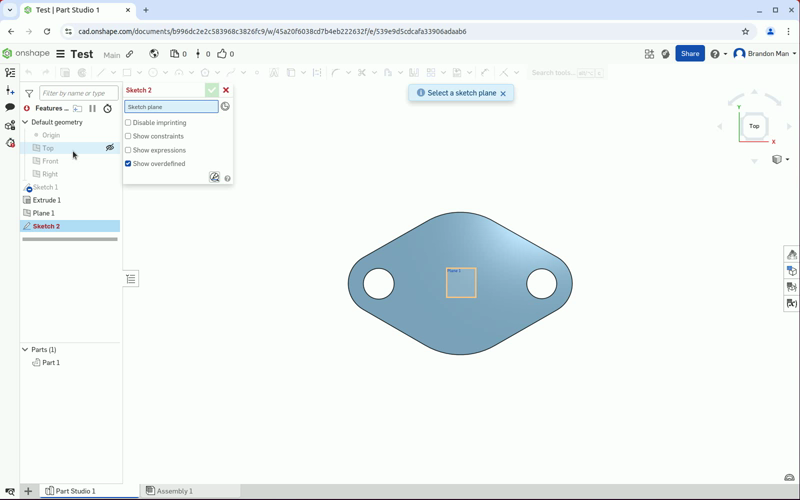
mouse_move(73, 215)
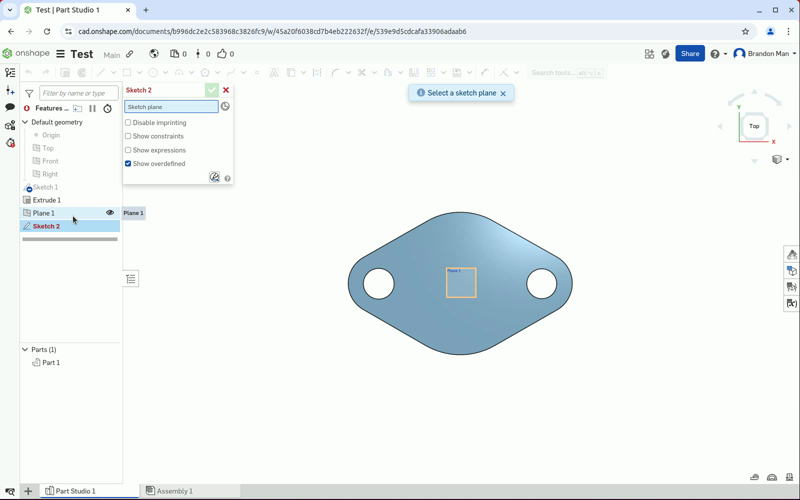
click(73, 215)
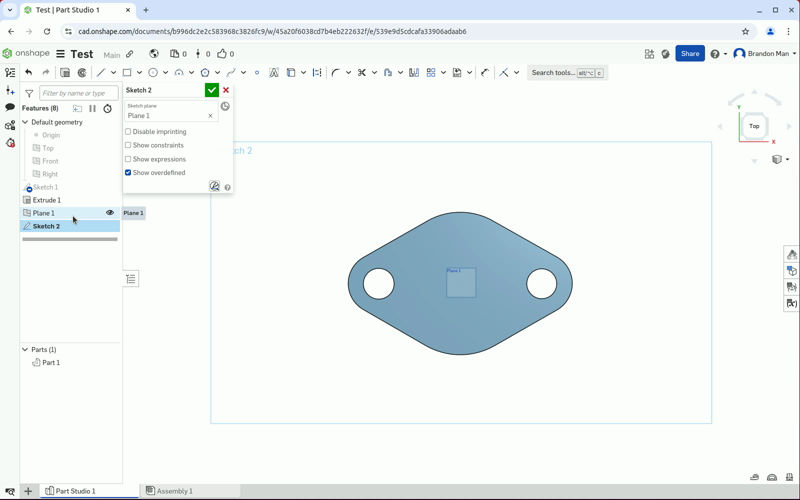
mouse_move(73, 352)
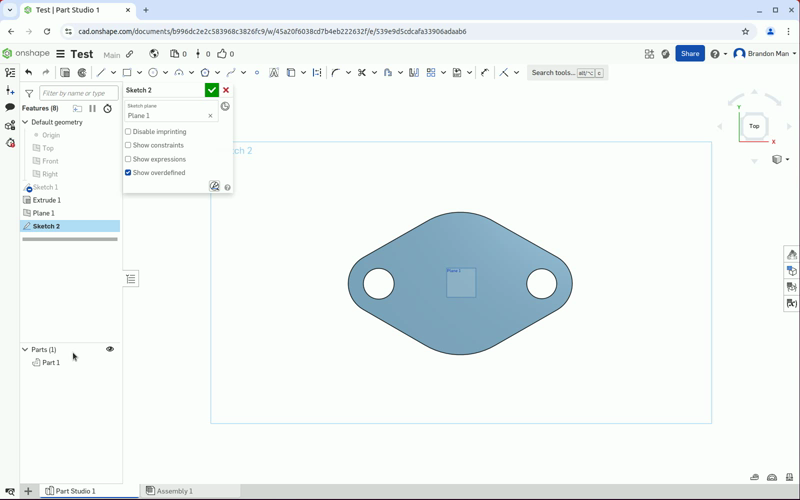
key(y)
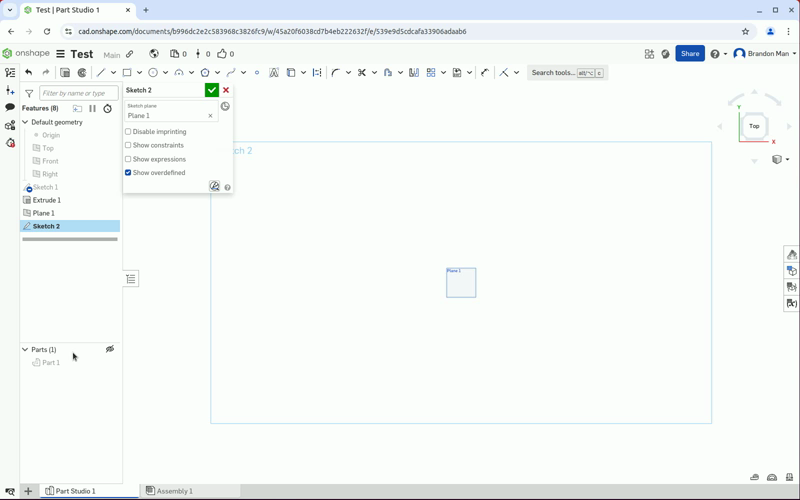
key(c)
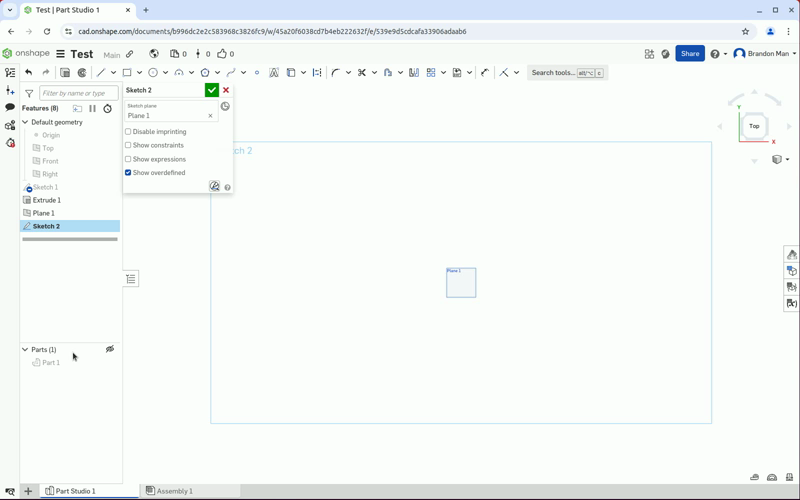
key_down(shift)
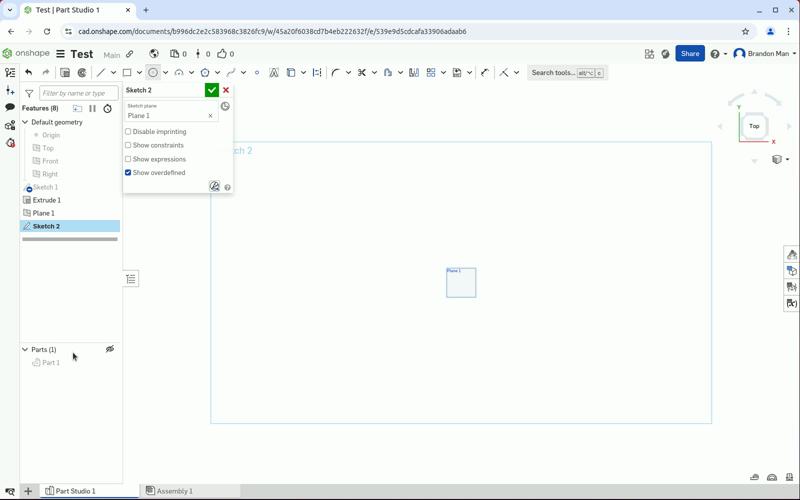
mouse_move(461, 282)
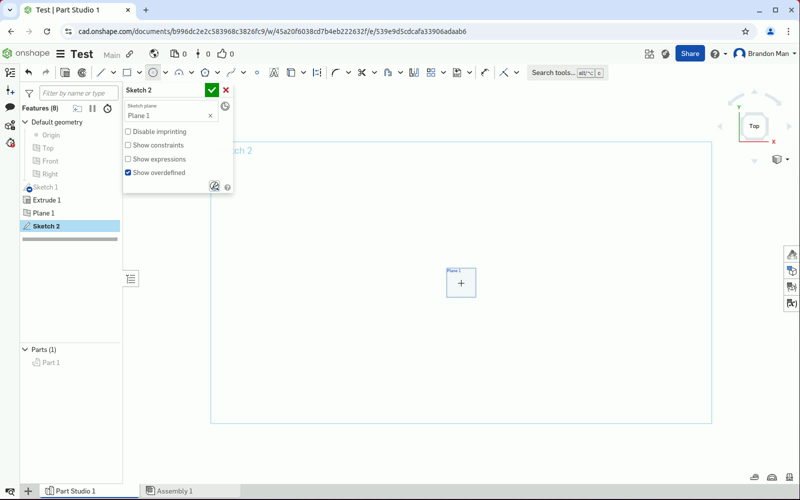
click(461, 282)
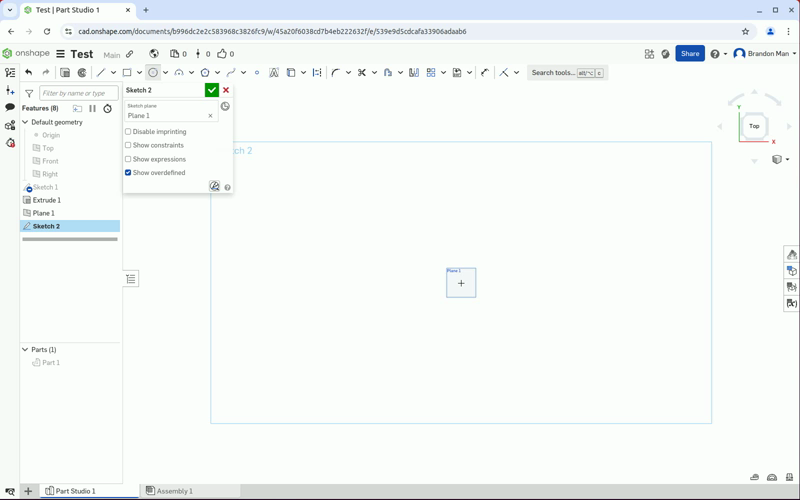
key_up(shift)
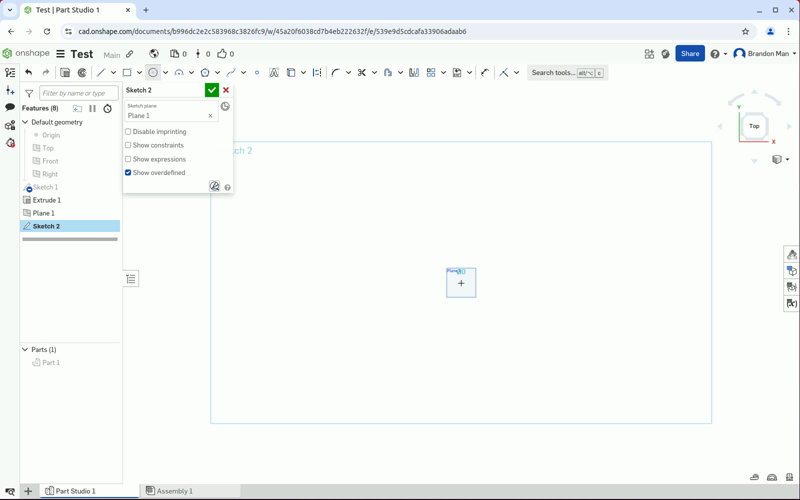
mouse_move(492, 282)
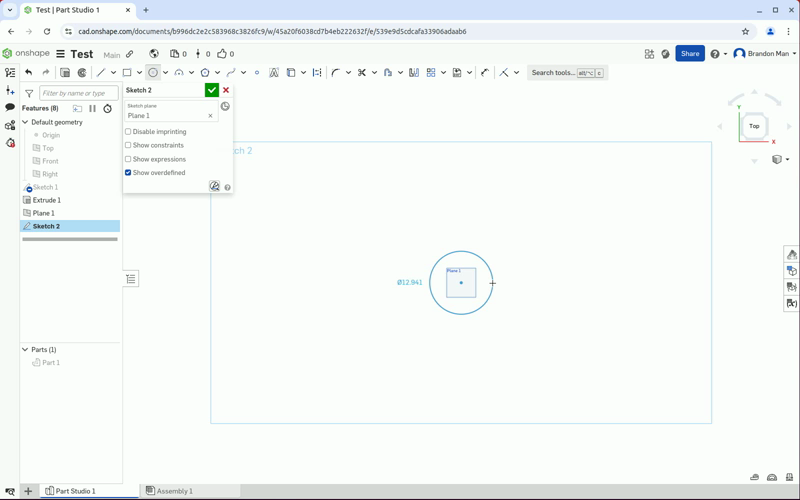
click(492, 282)
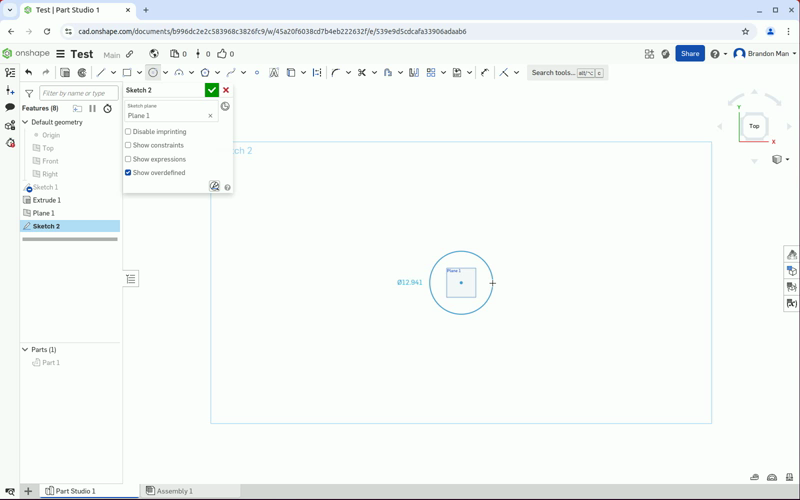
key(esc)
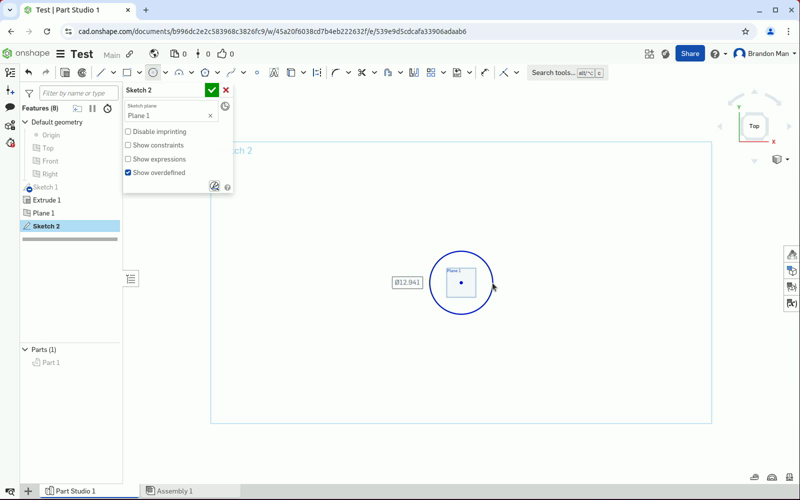
mouse_move(473, 292)
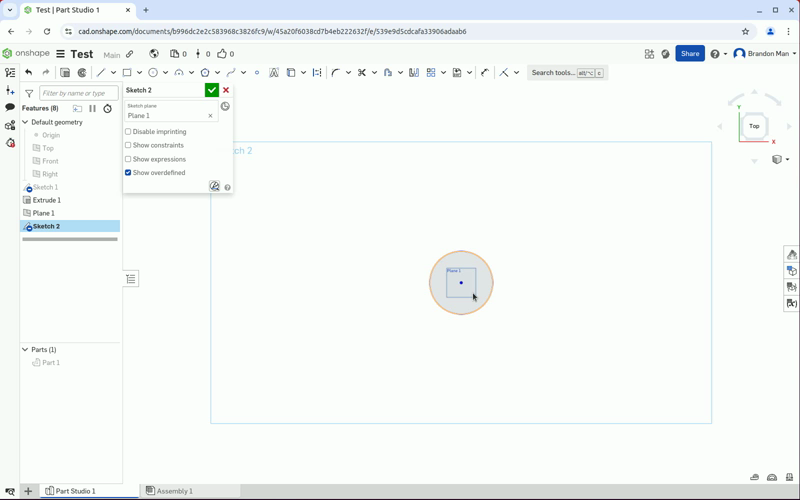
click(473, 292)
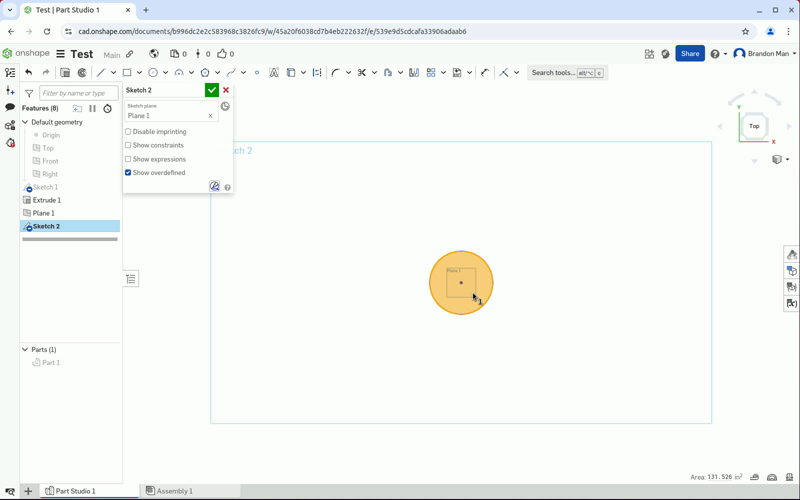
mouse_move(73, 352)
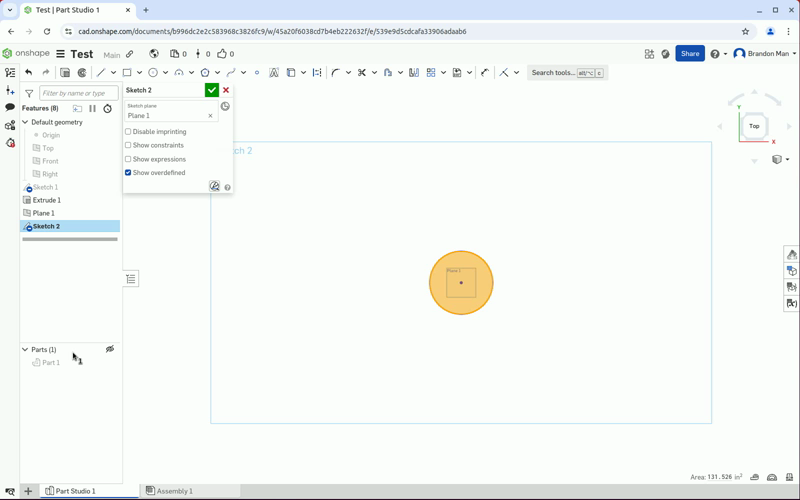
key(shift+y)
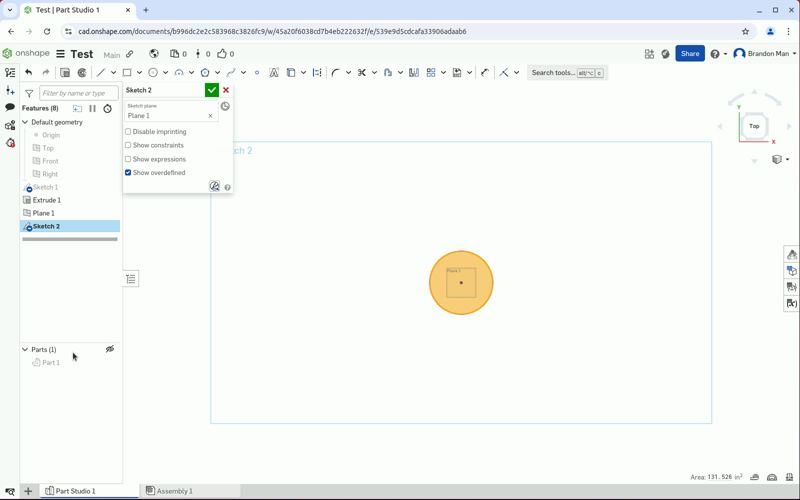
key(shift+e)
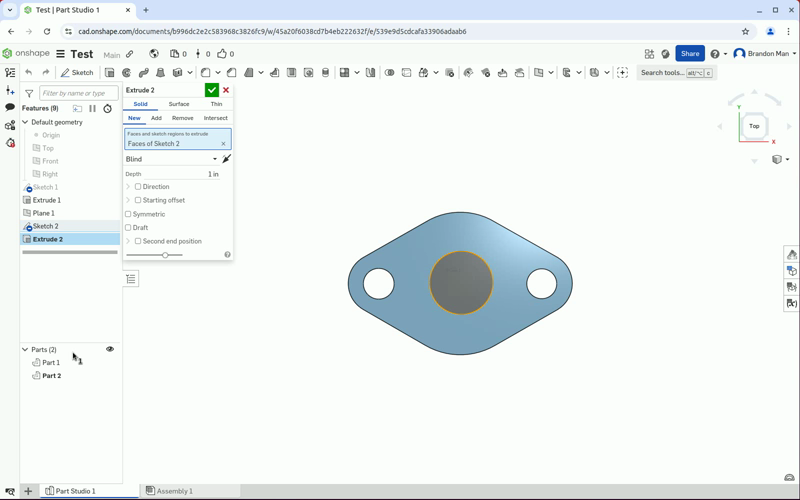
mouse_move(143, 106)
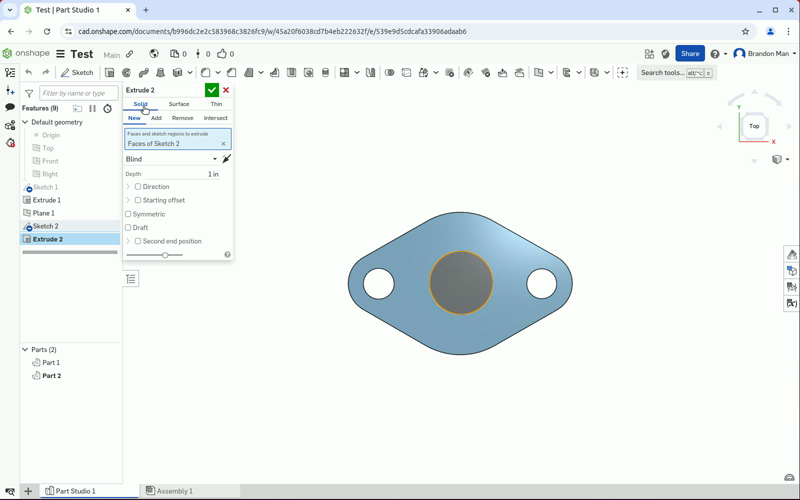
click(143, 106)
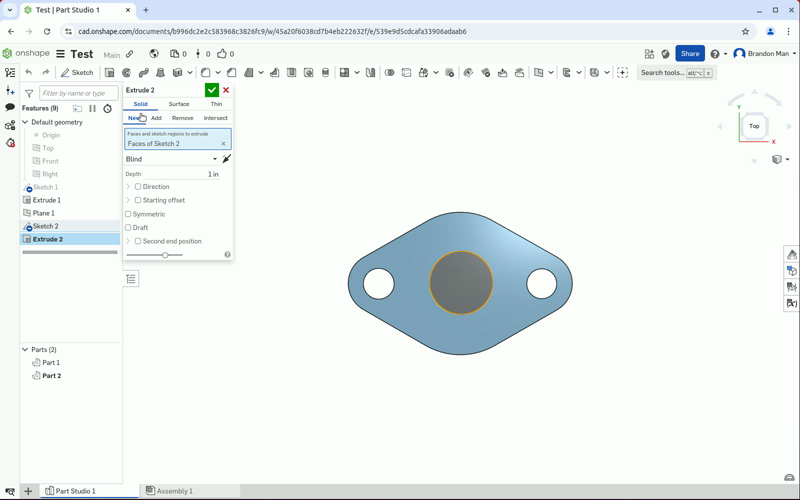
mouse_move(137, 120)
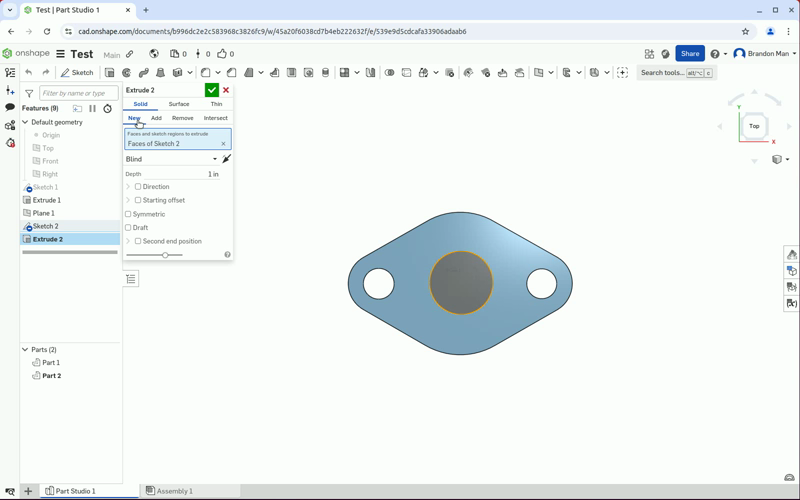
click(137, 120)
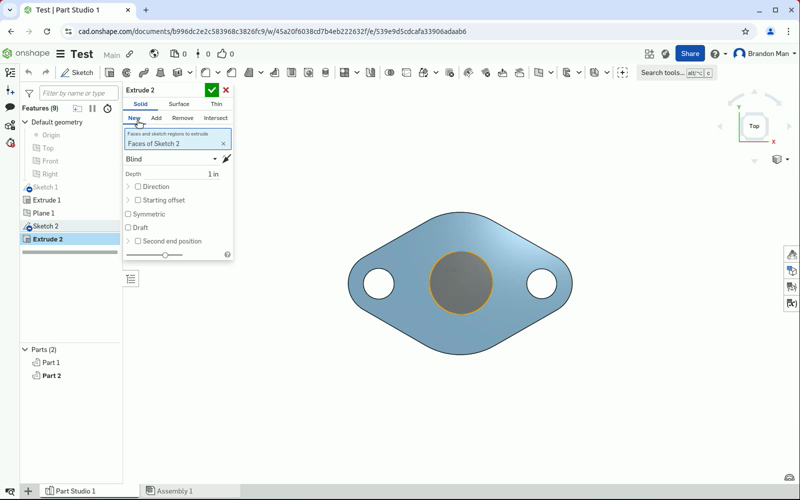
key(tab, 4)
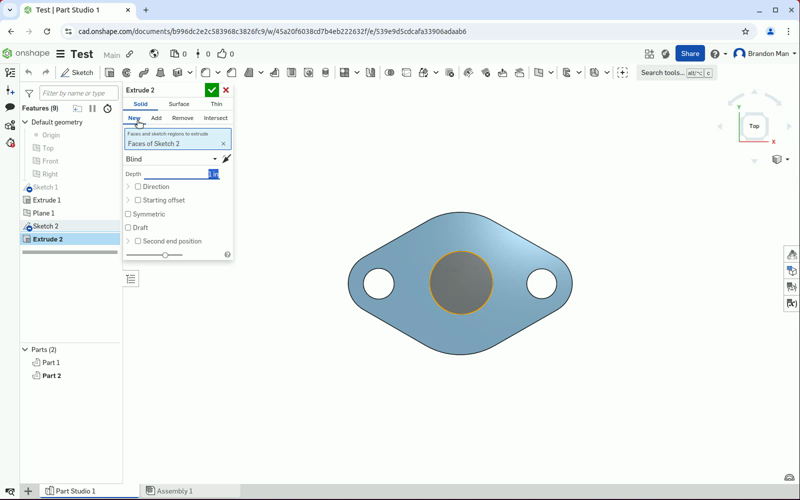
text(10.11)
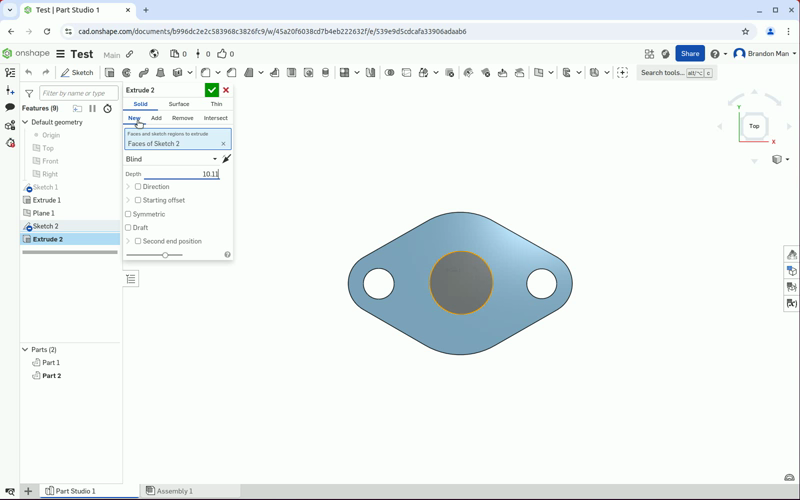
key(enter)
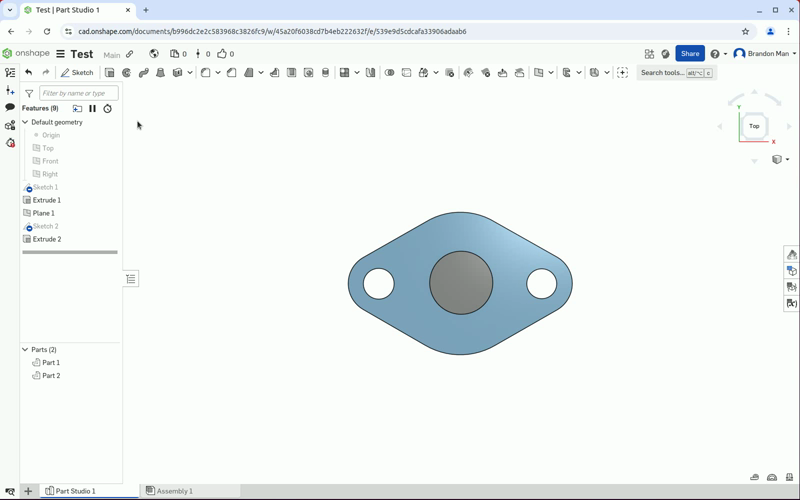
key(shift+h)
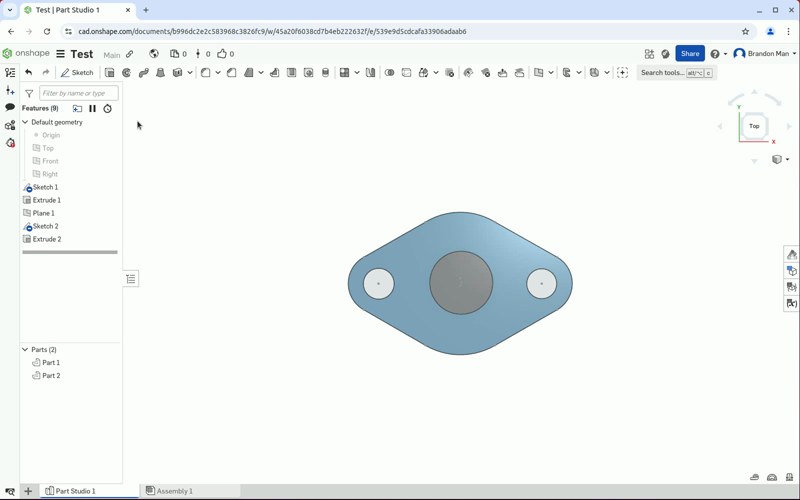
key(shift+h)
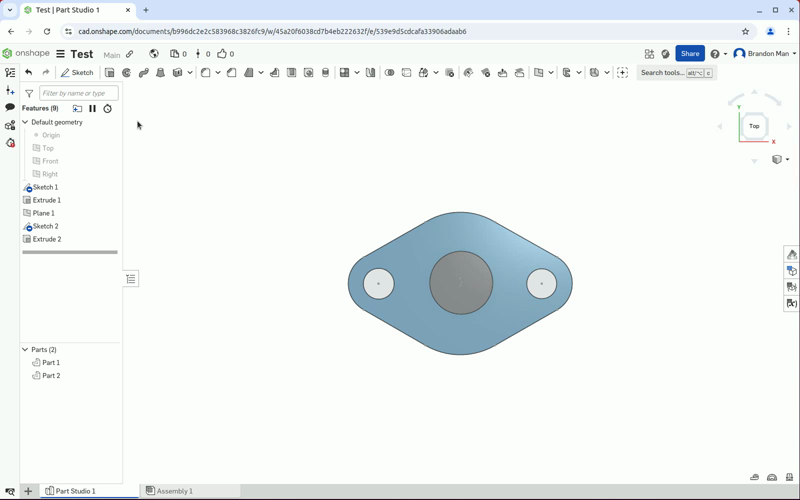
key(shift+7)
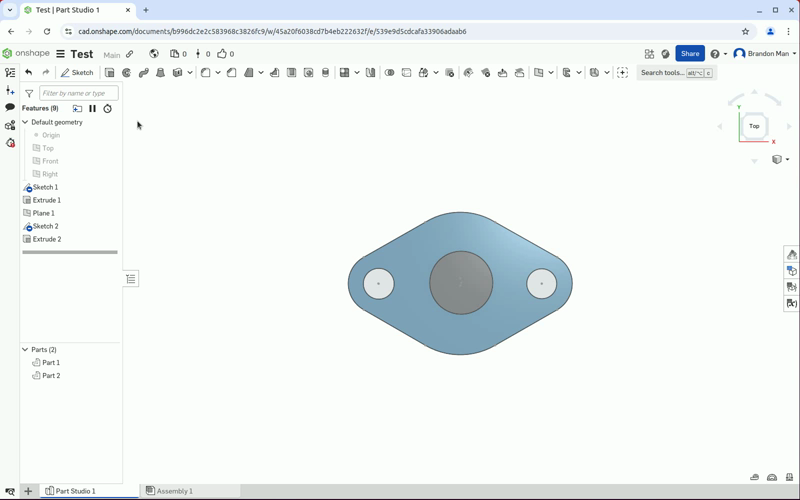
key(up, 3)
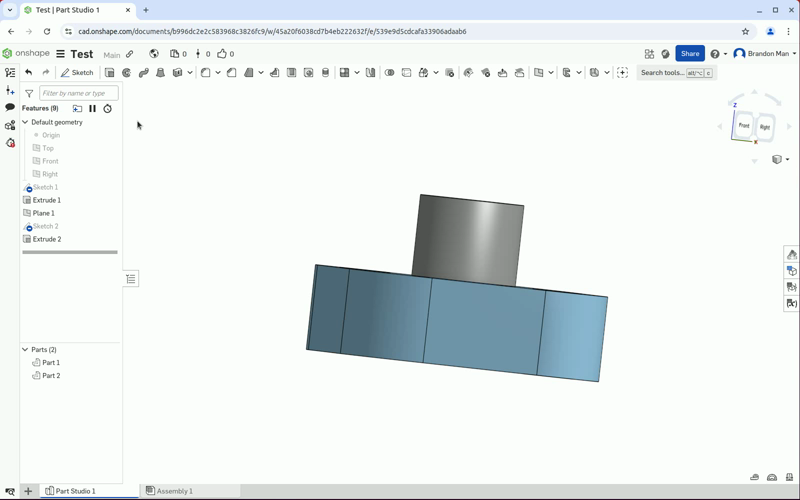
key(left, 3)
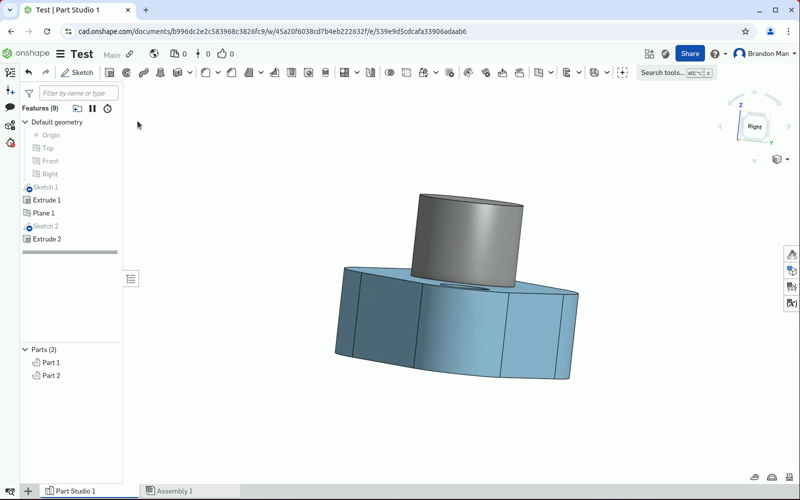
key(right, 3)
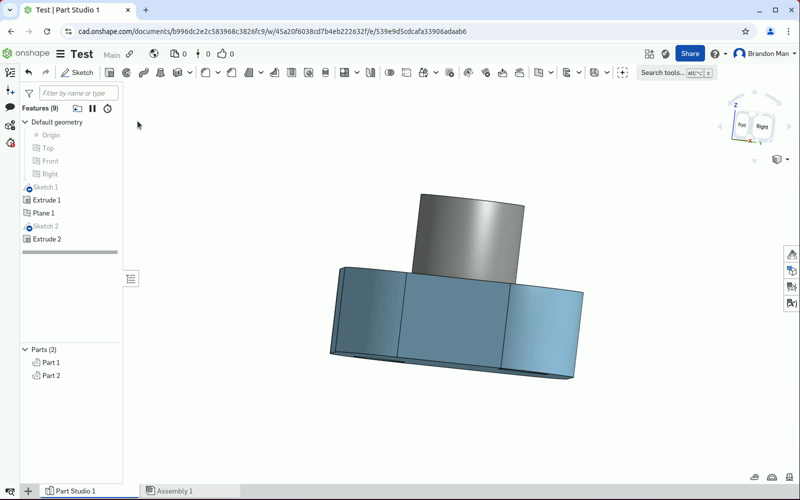
key(down, 3)
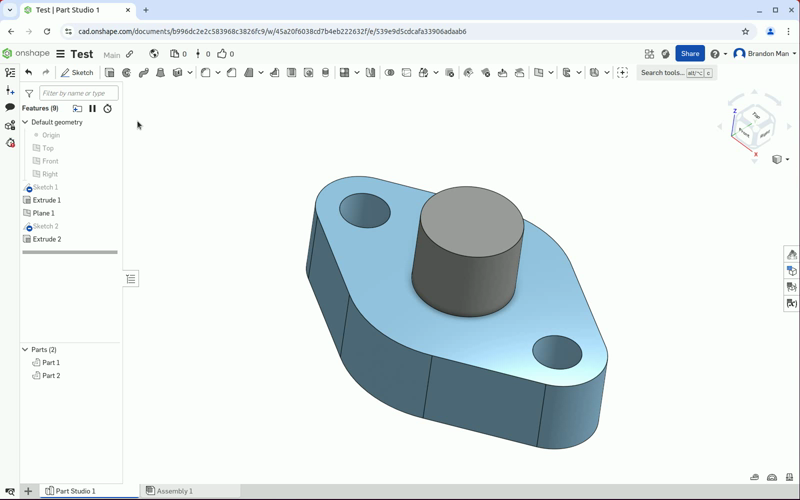
mouse_move(73, 189)
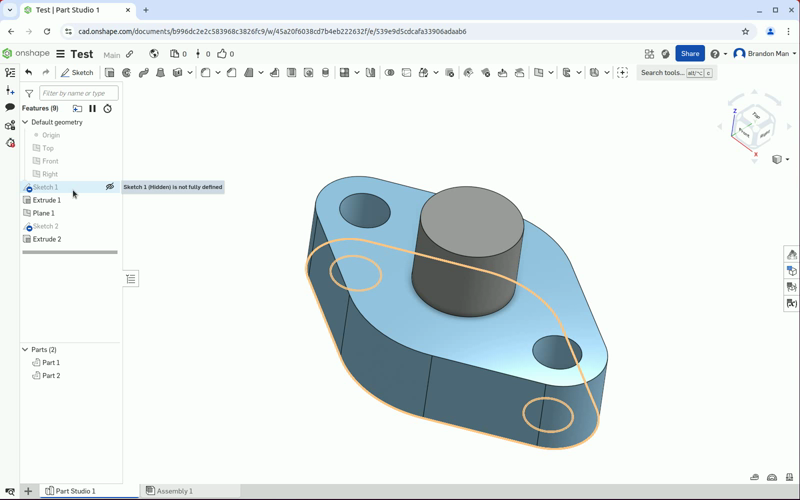
click(73, 189)